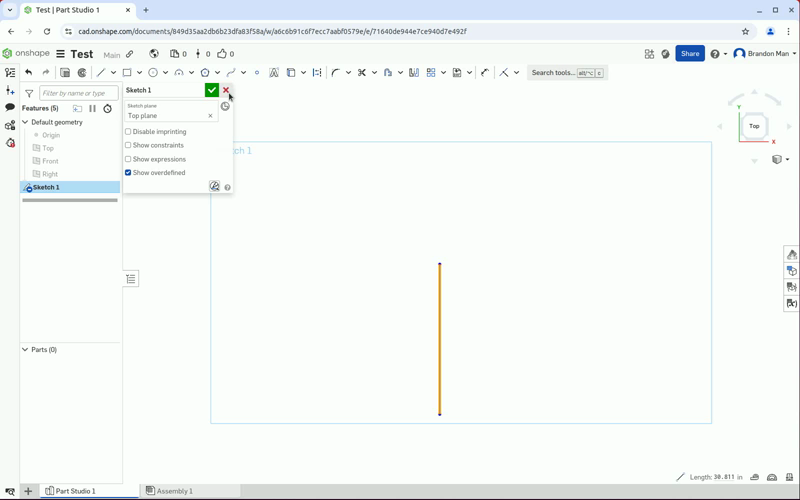
key(shift+h)
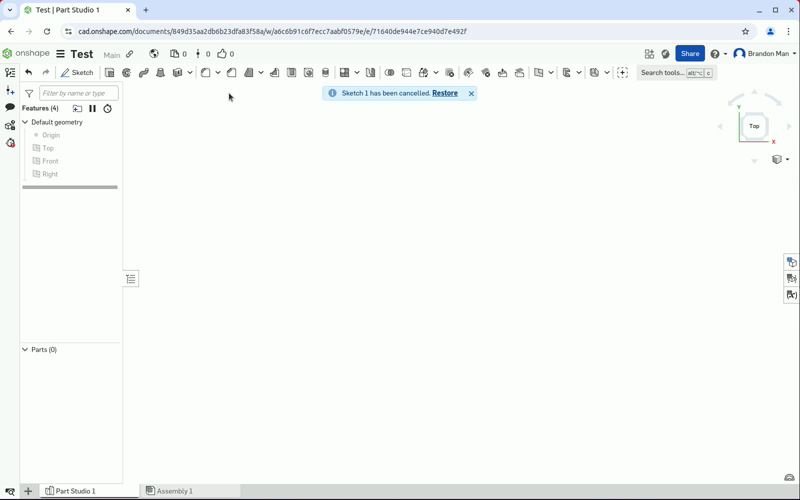
mouse_move(73, 352)
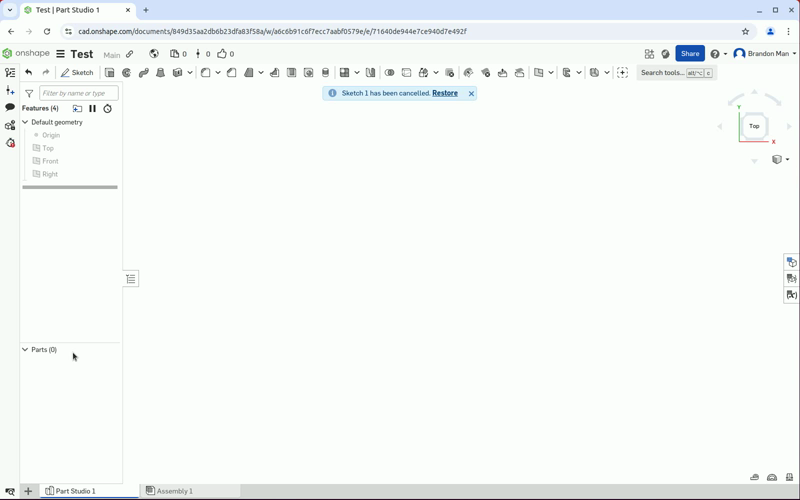
key(y)
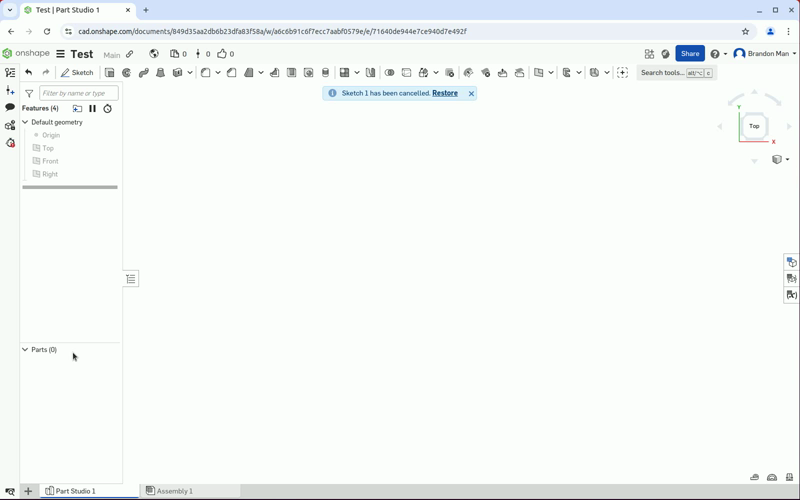
key(shift+p)
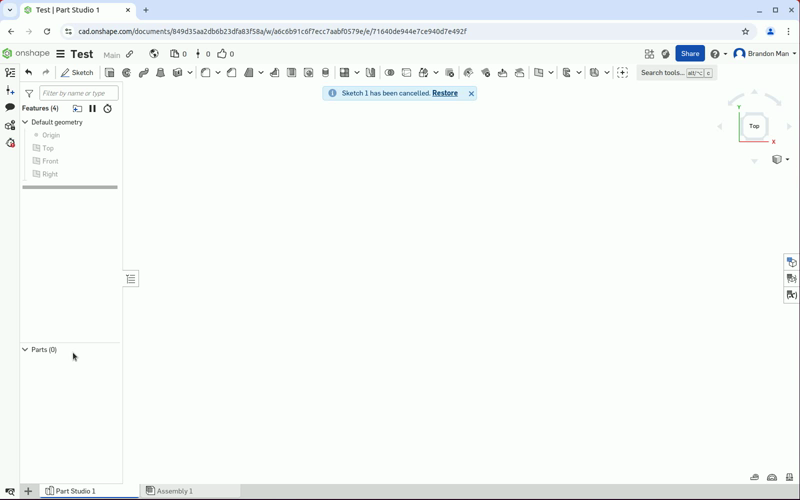
key(space)
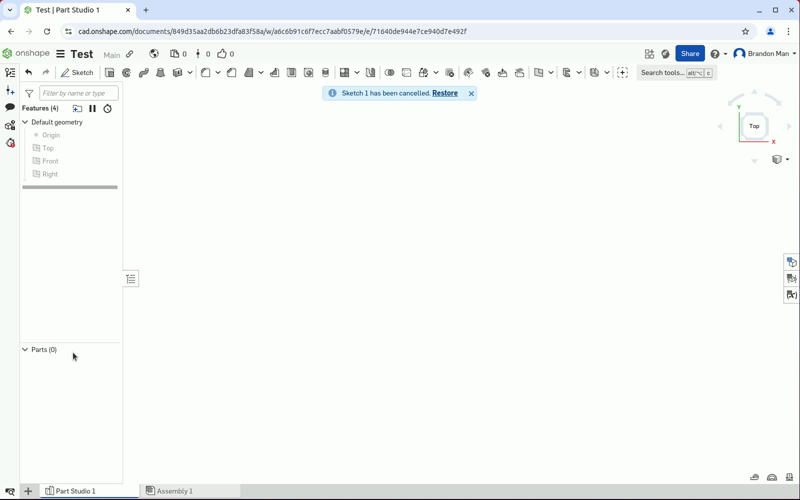
key_down(shift)
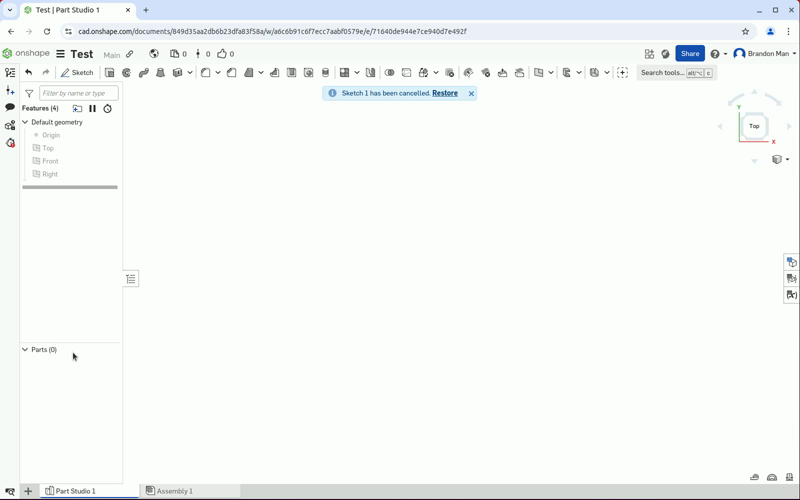
key(up)
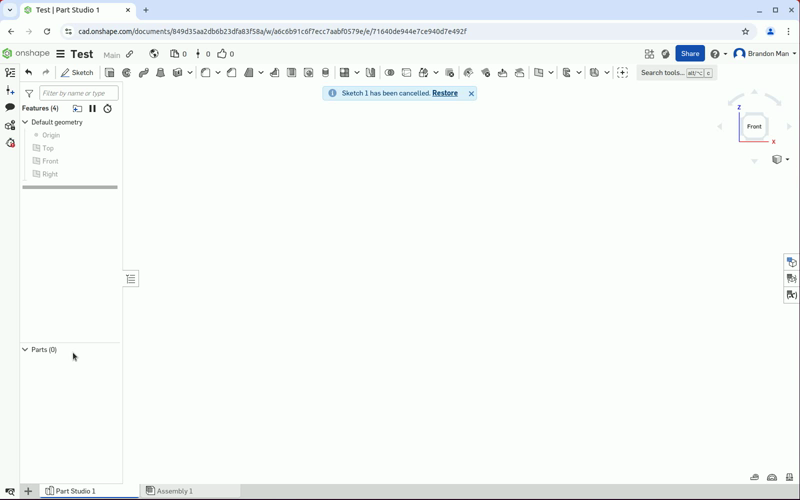
key_up(shift)
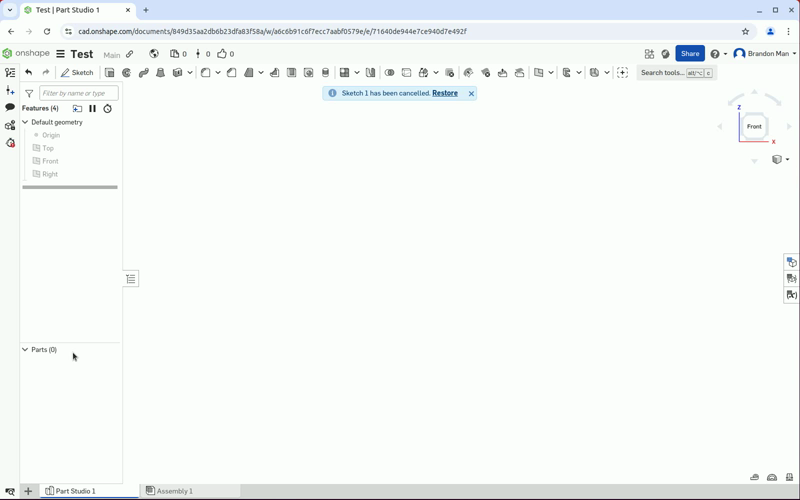
mouse_move(73, 352)
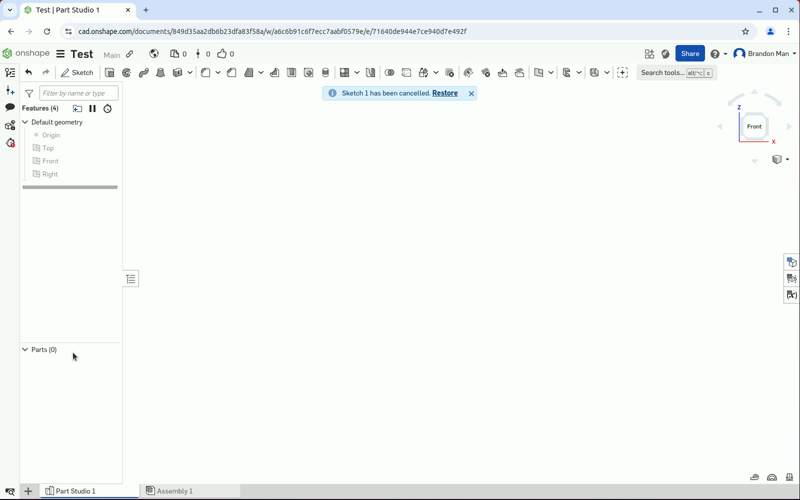
key(shift+y)
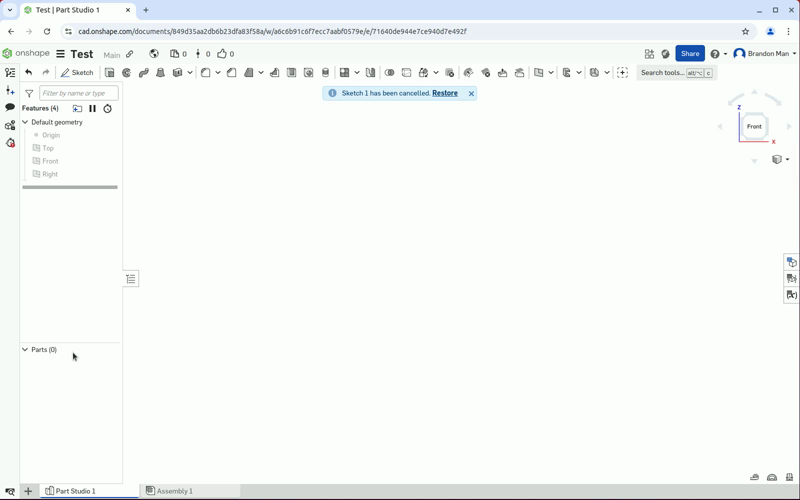
key(shift+s)
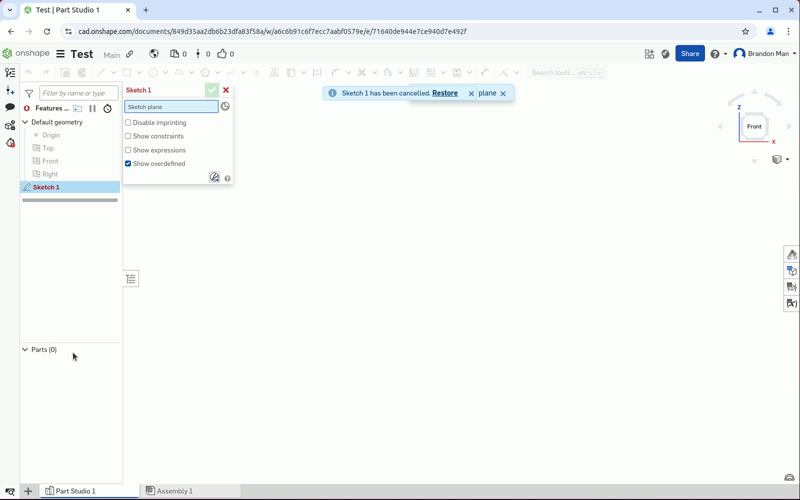
mouse_move(73, 163)
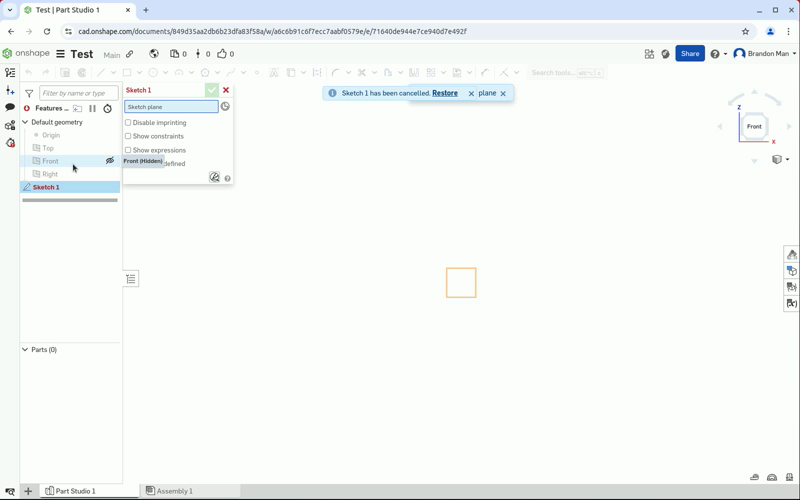
click(73, 163)
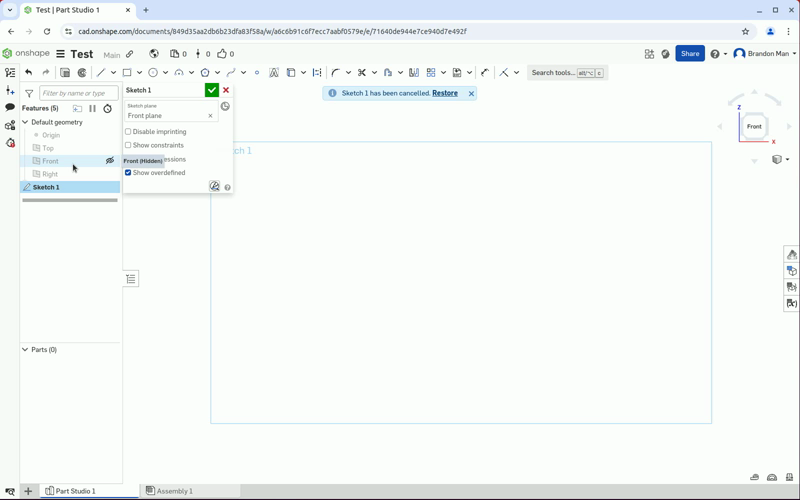
mouse_move(73, 352)
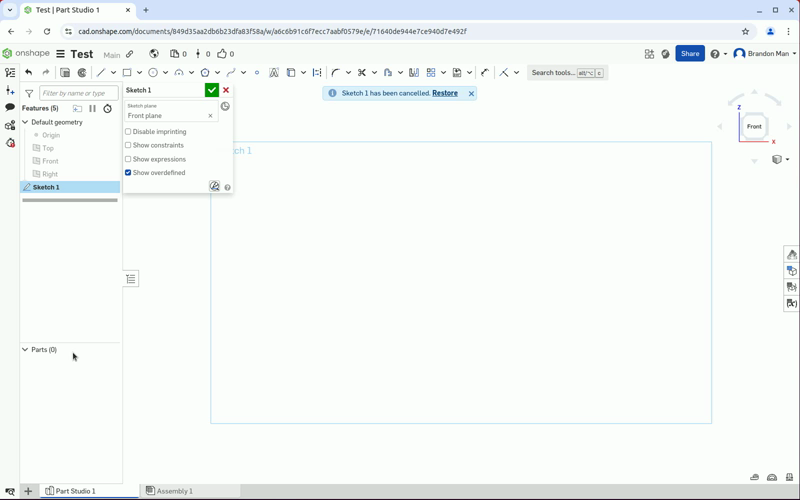
key(y)
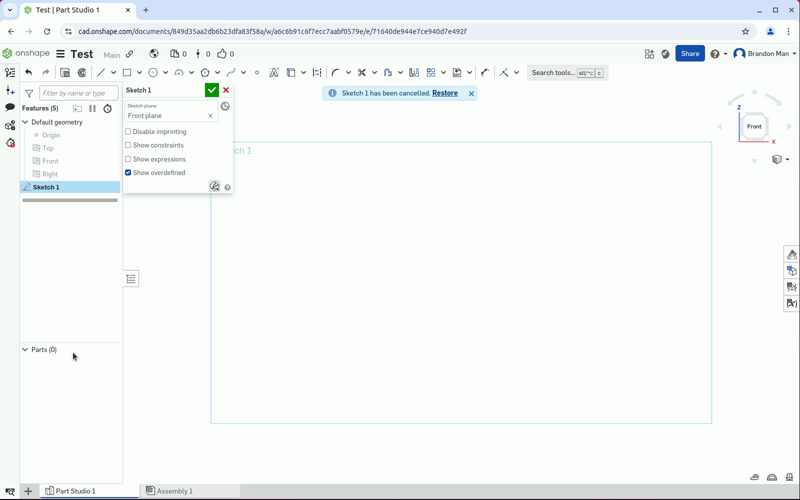
key(l)
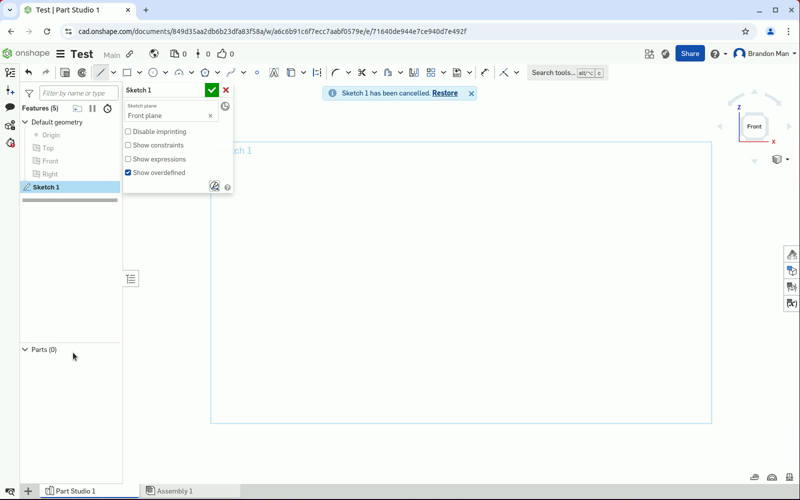
key_down(shift)
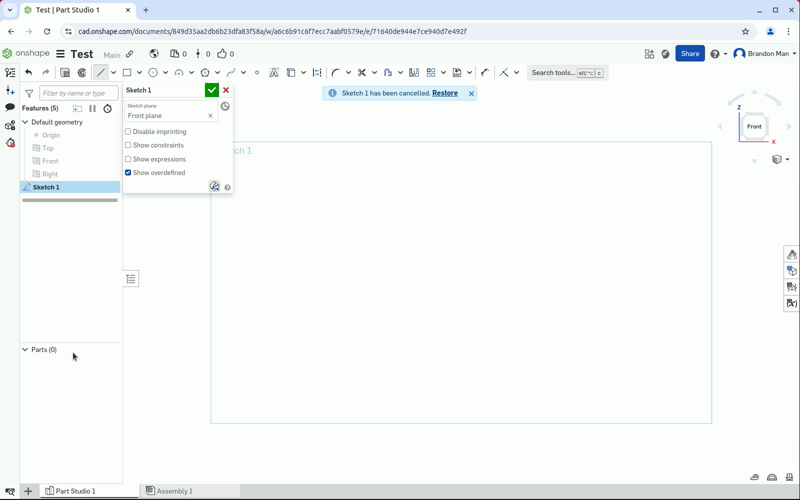
mouse_move(369, 374)
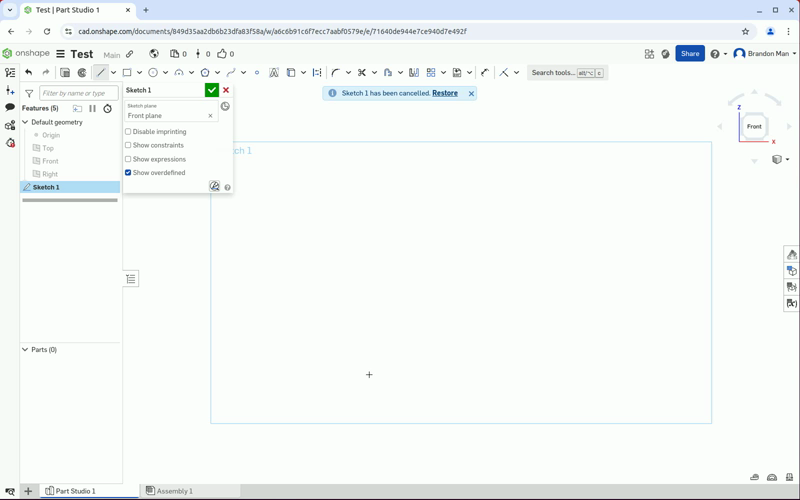
click(369, 374)
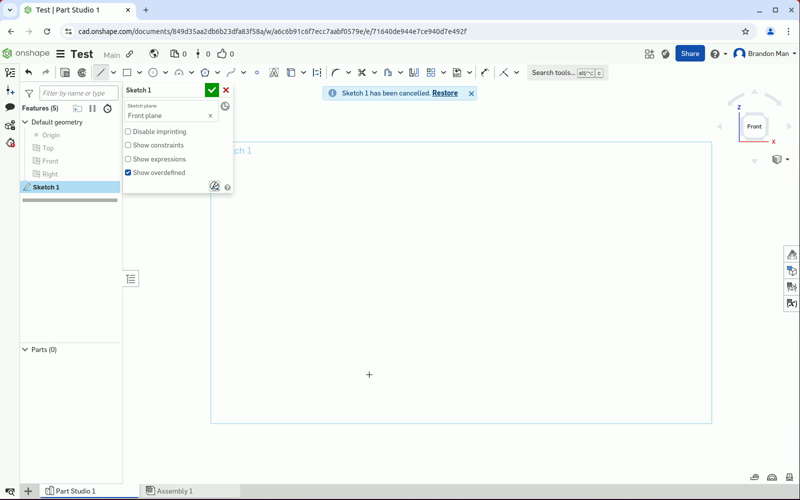
key_up(shift)
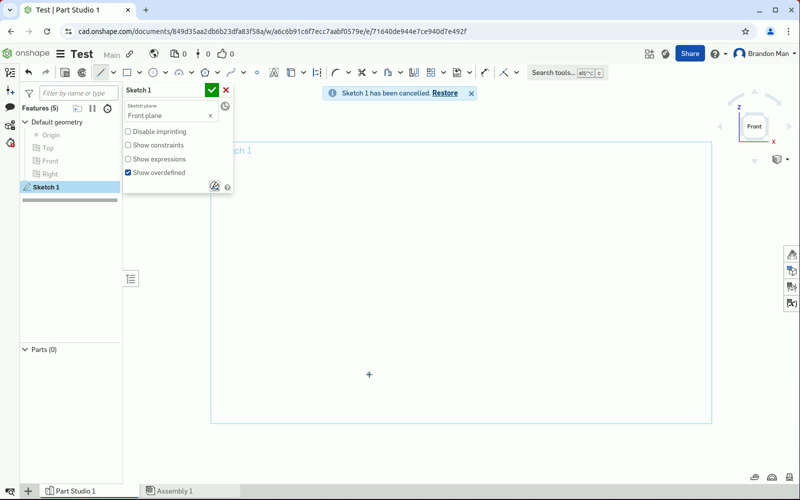
key_down(shift)
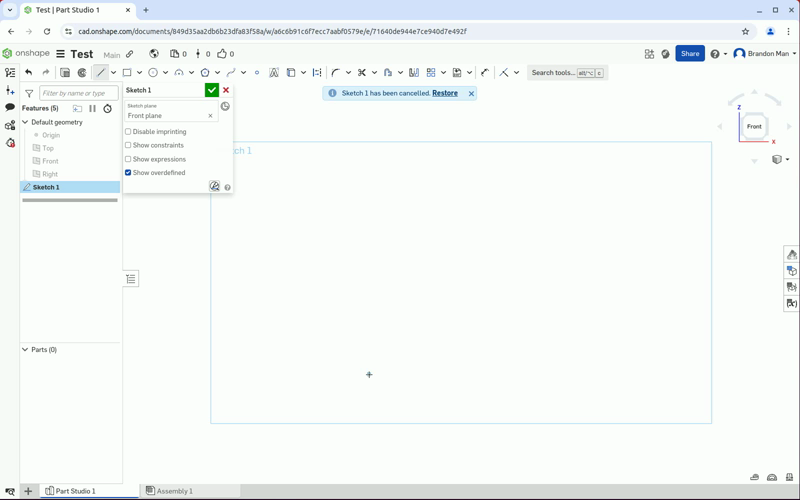
mouse_move(551, 374)
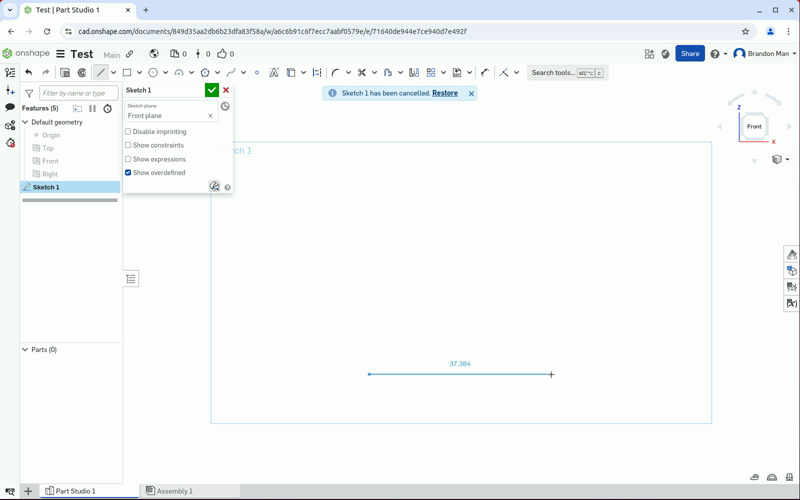
click(551, 374)
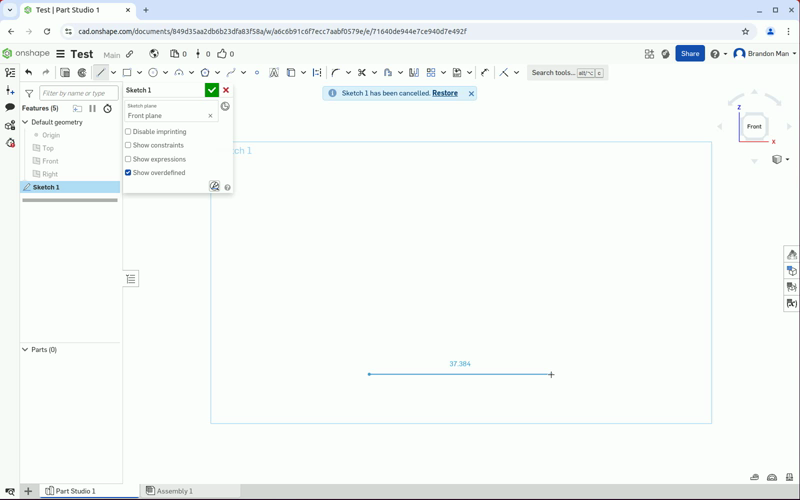
key_up(shift)
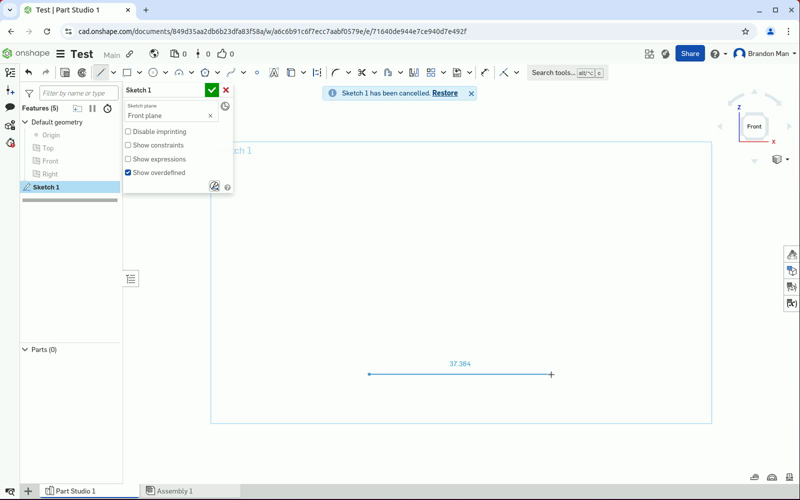
key_down(shift)
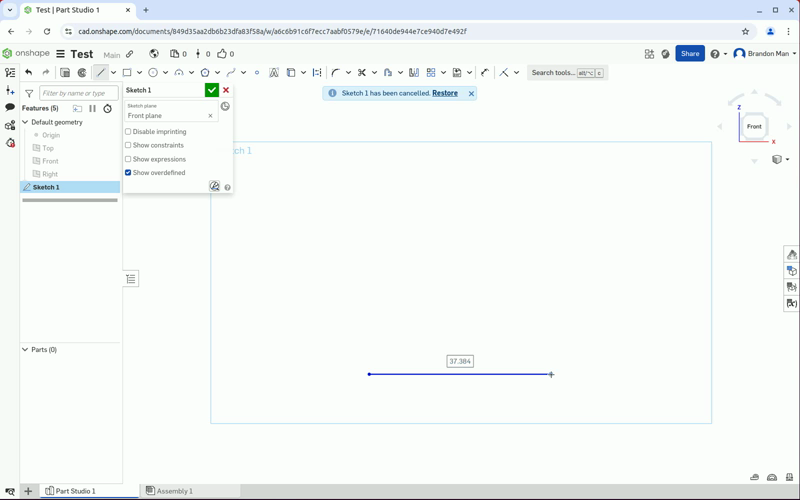
mouse_move(551, 192)
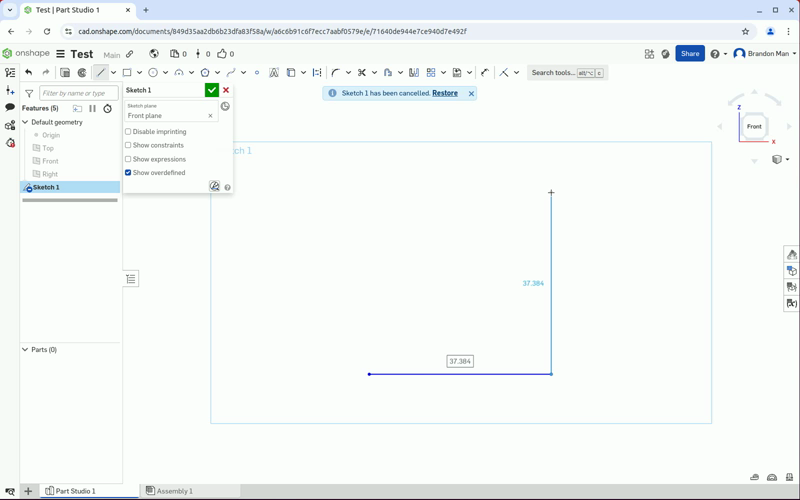
click(551, 192)
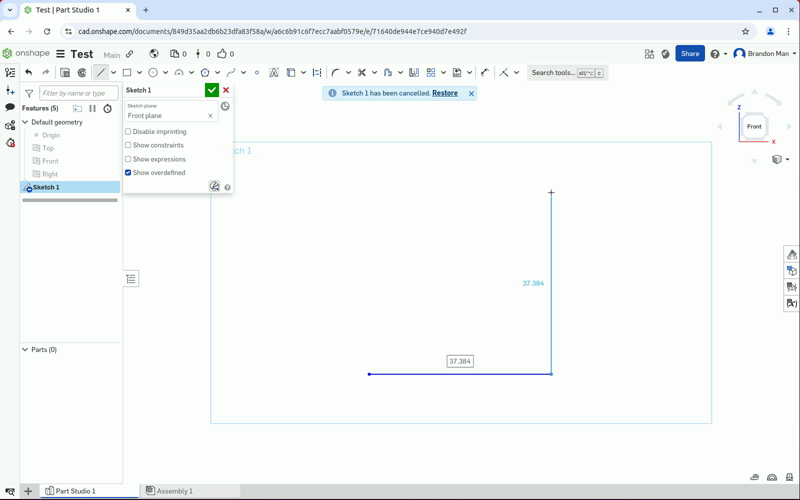
key_up(shift)
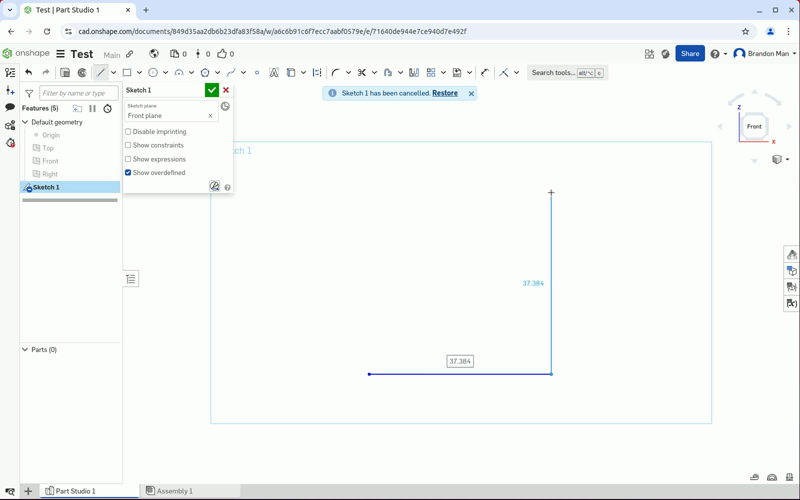
key_down(shift)
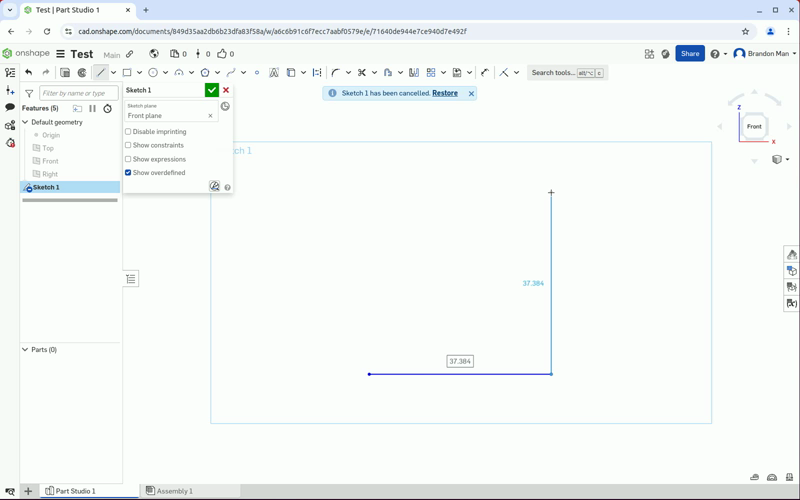
mouse_move(369, 192)
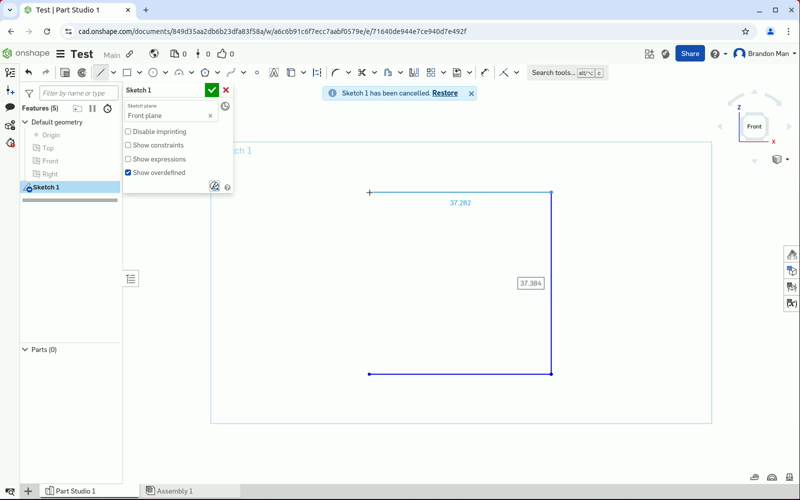
click(369, 192)
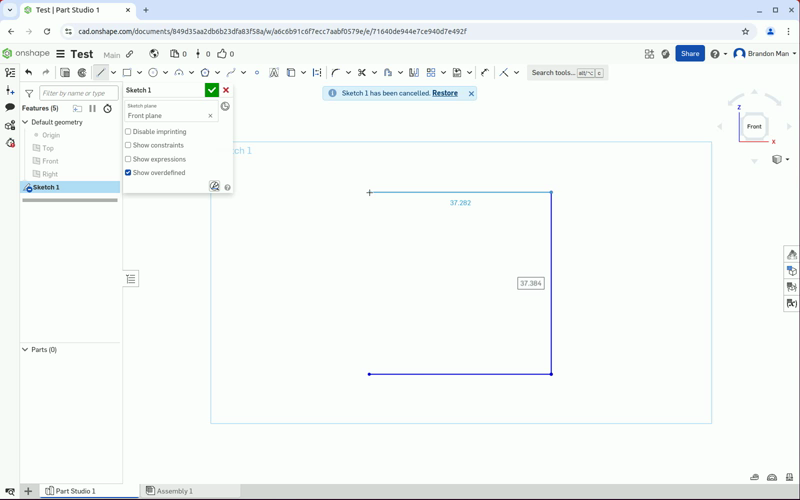
key_up(shift)
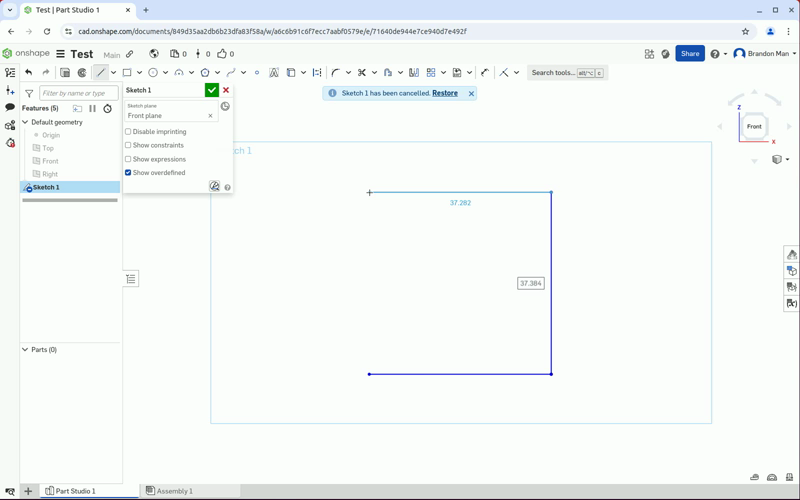
key_down(shift)
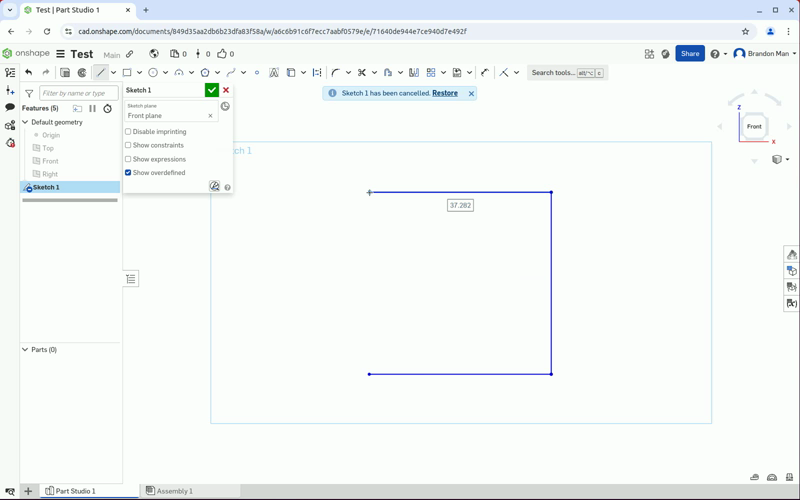
mouse_move(369, 374)
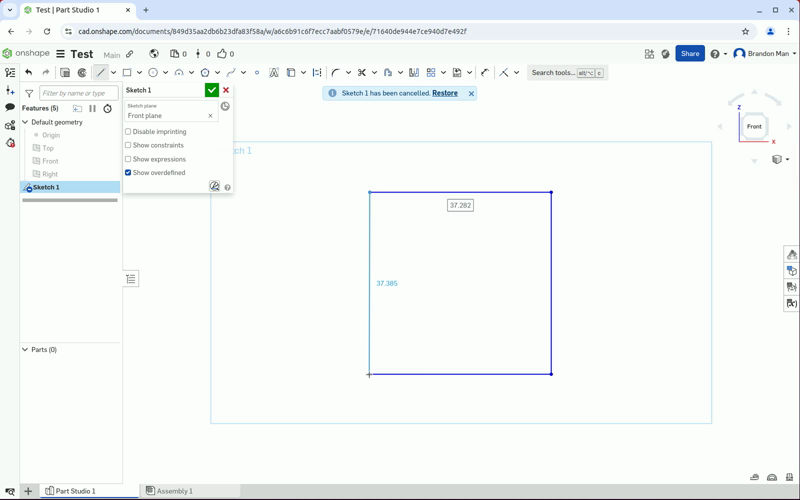
key_up(shift)
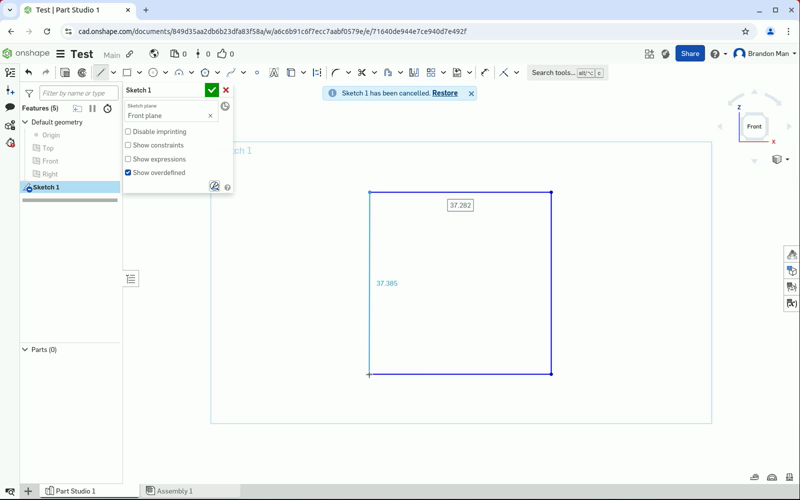
click(369, 374)
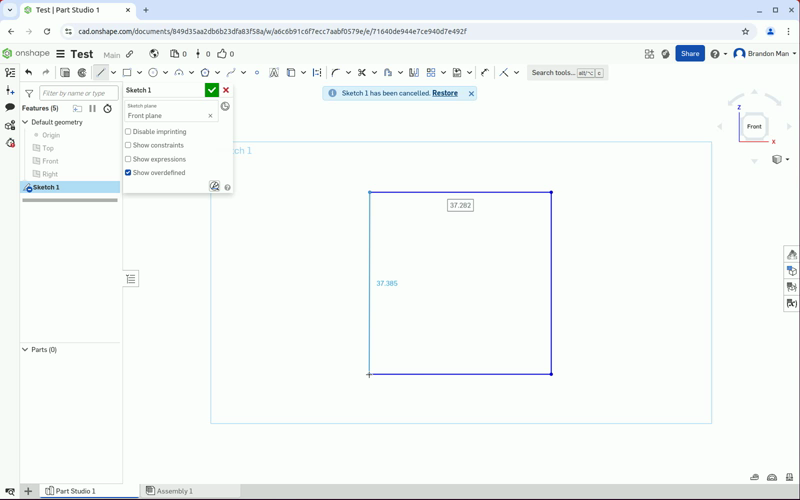
key(esc)
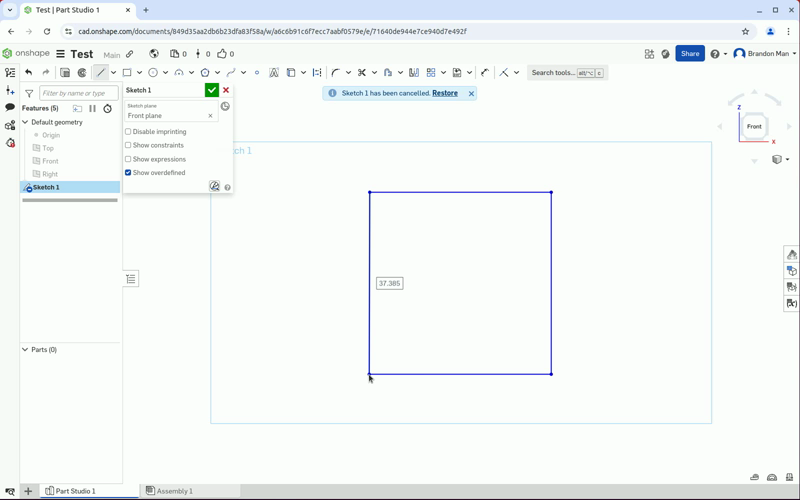
key(c)
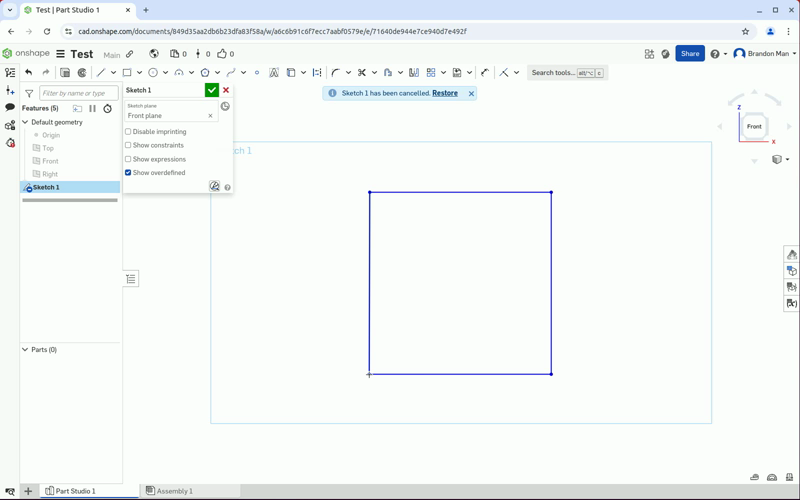
key_down(shift)
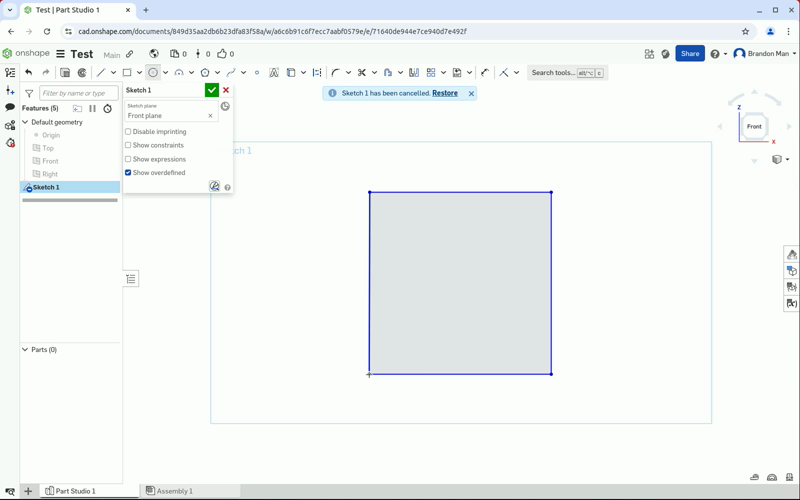
mouse_move(377, 366)
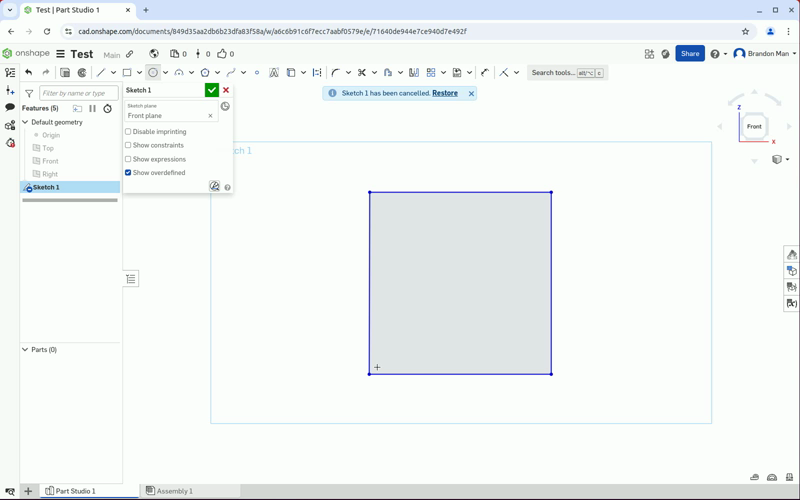
click(377, 366)
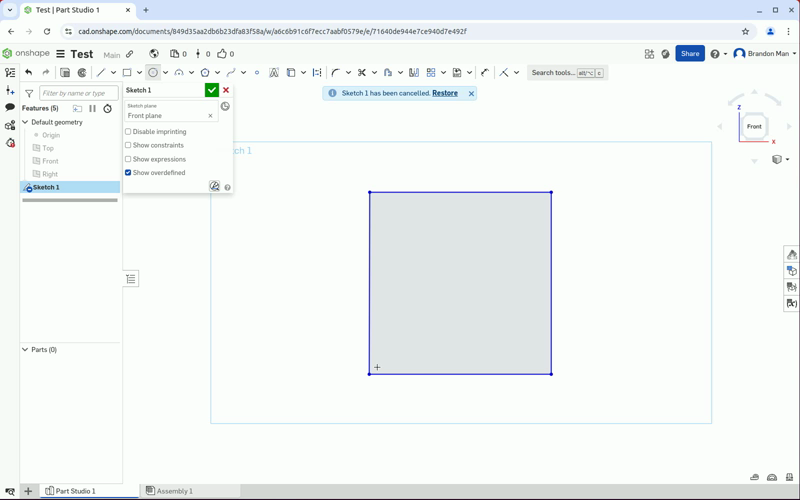
key_up(shift)
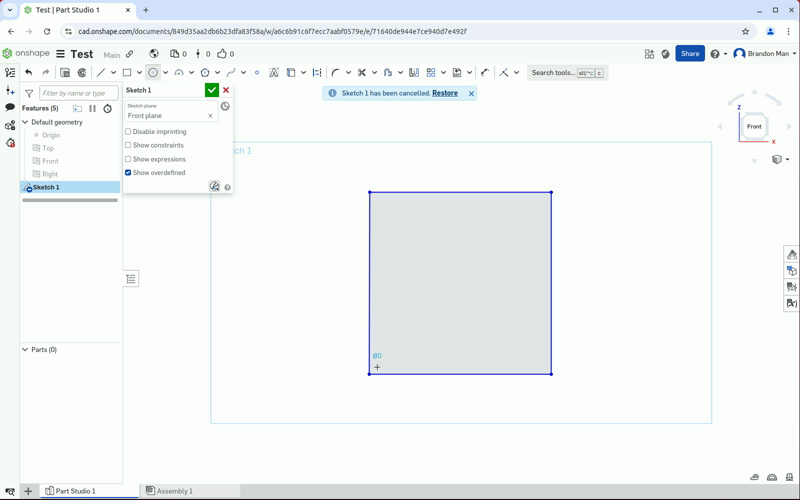
mouse_move(380, 366)
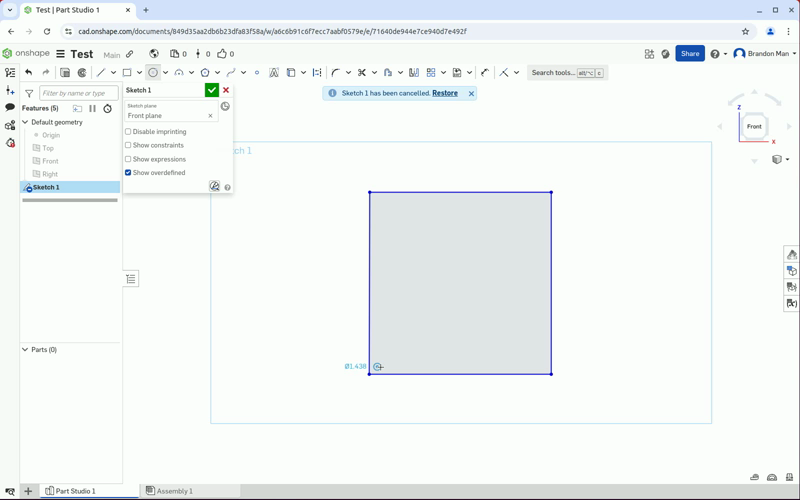
click(380, 366)
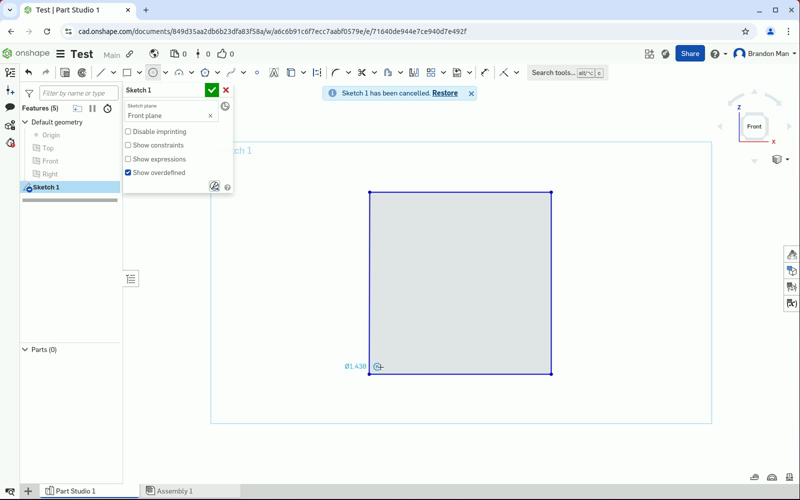
key(esc)
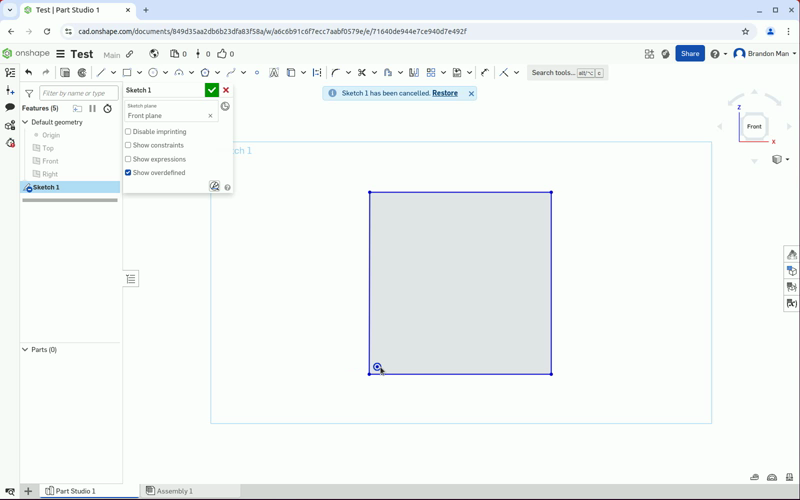
key(c)
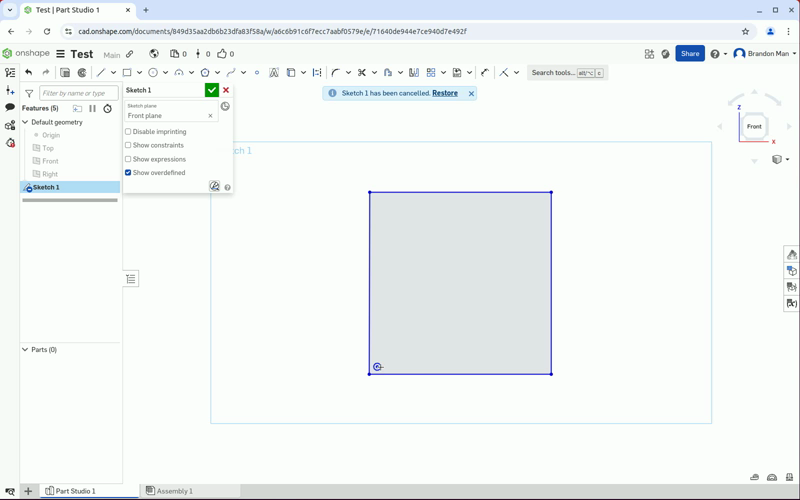
key_down(shift)
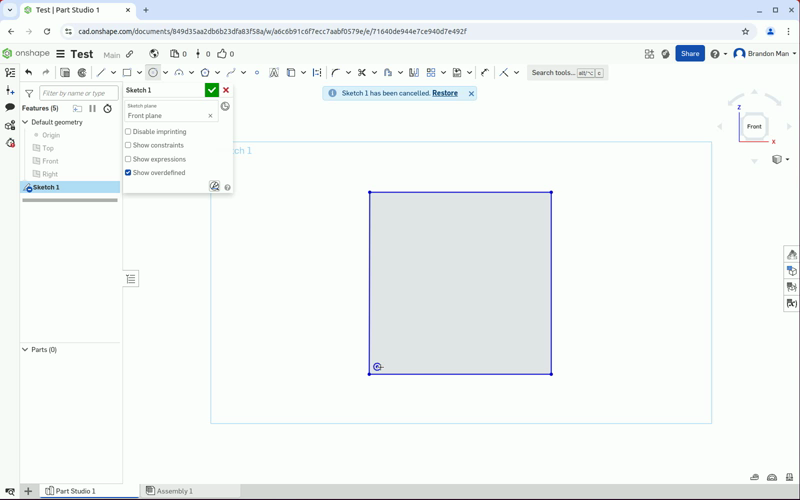
mouse_move(377, 199)
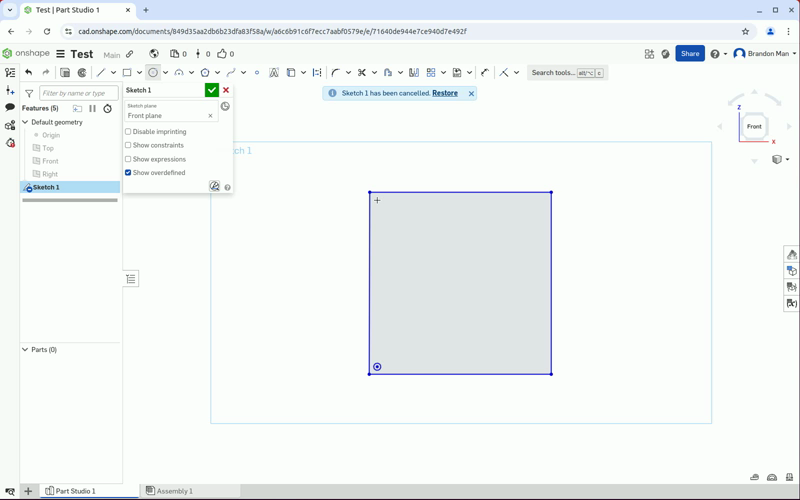
click(377, 199)
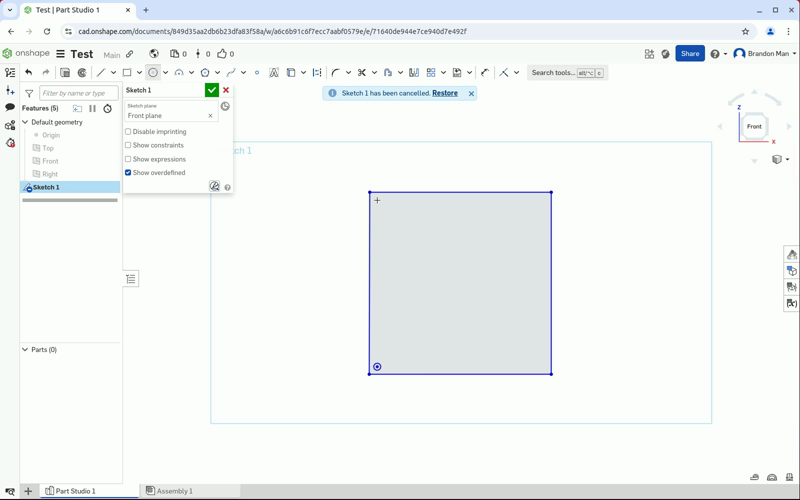
key_up(shift)
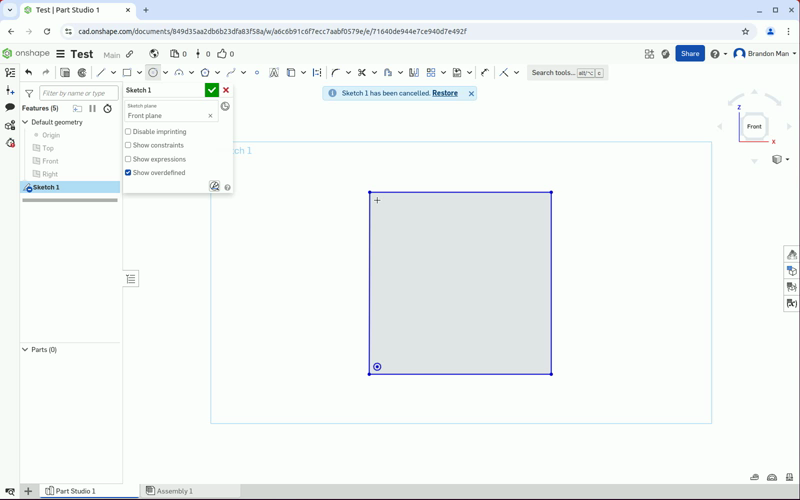
mouse_move(380, 199)
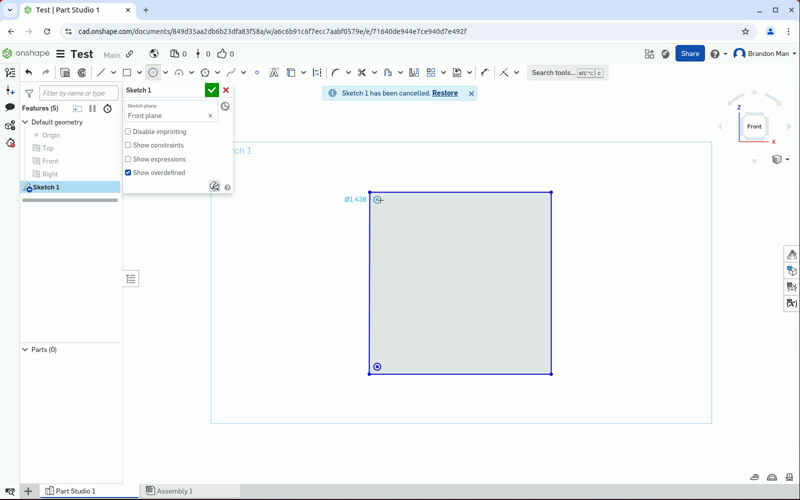
click(380, 199)
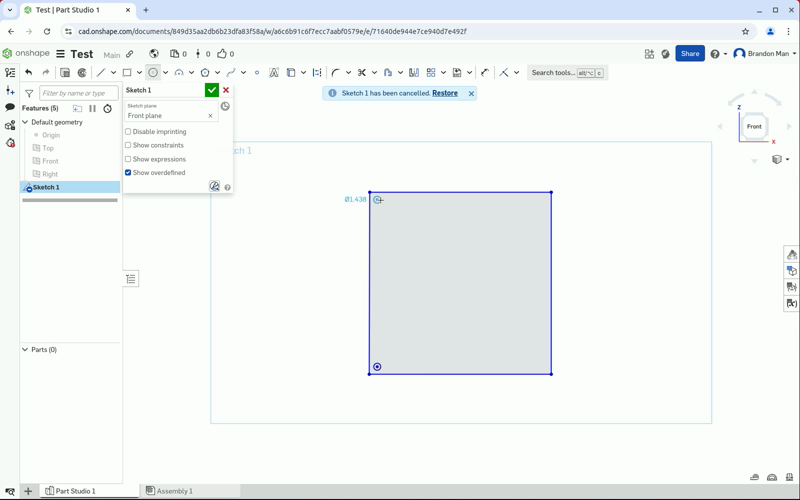
key(esc)
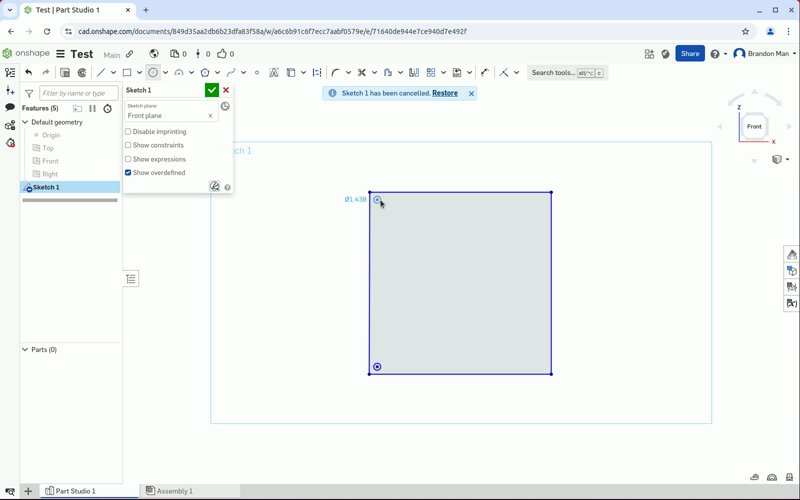
key(c)
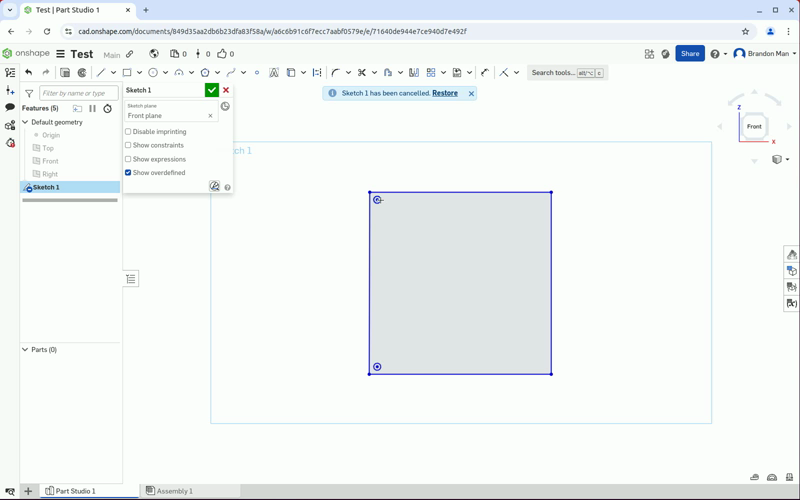
key_down(shift)
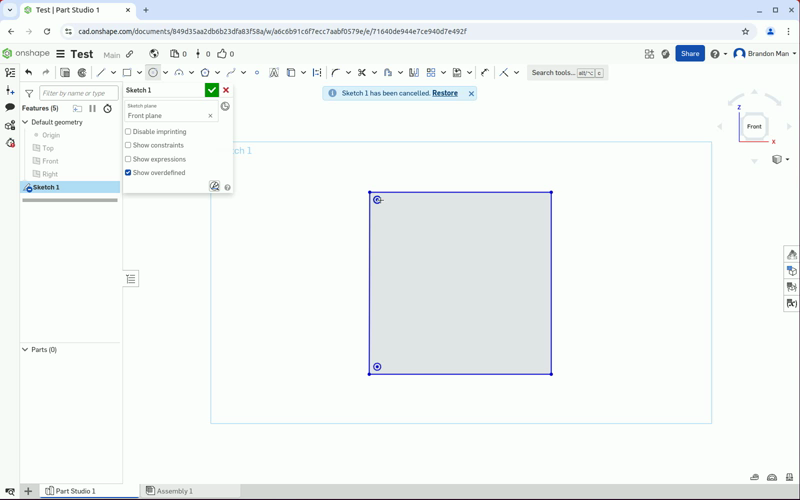
mouse_move(543, 366)
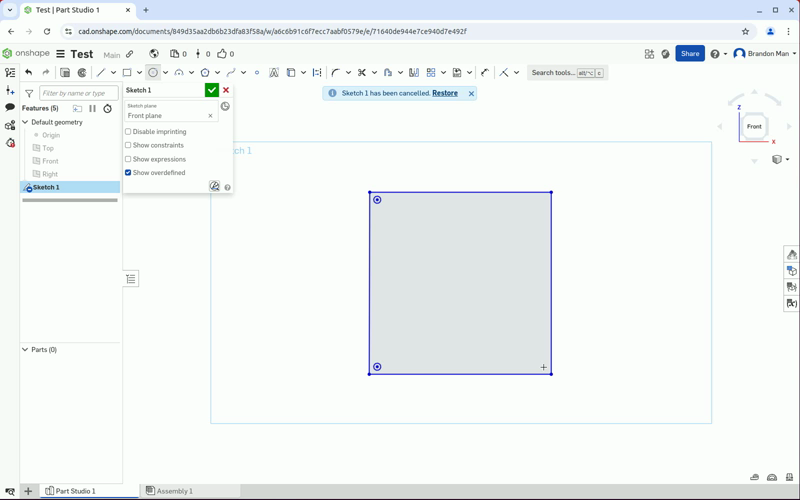
click(543, 366)
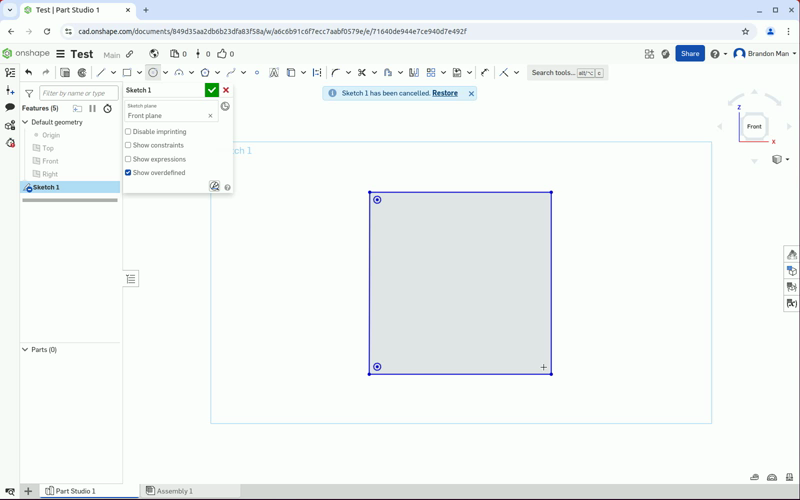
key_up(shift)
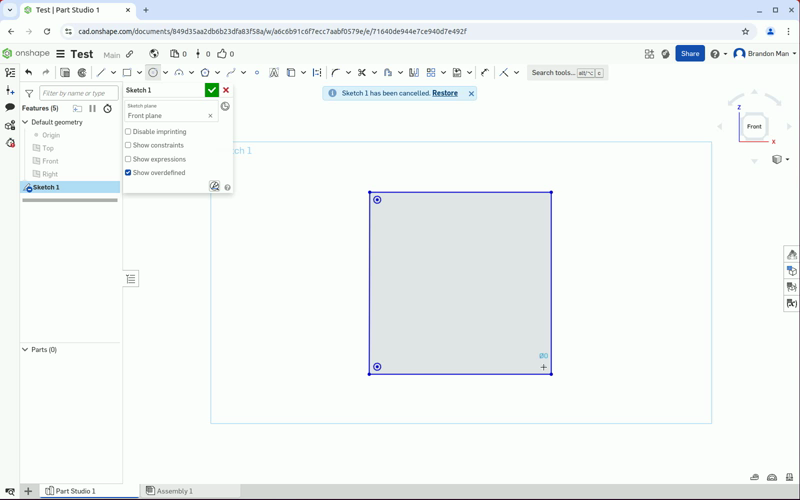
mouse_move(547, 366)
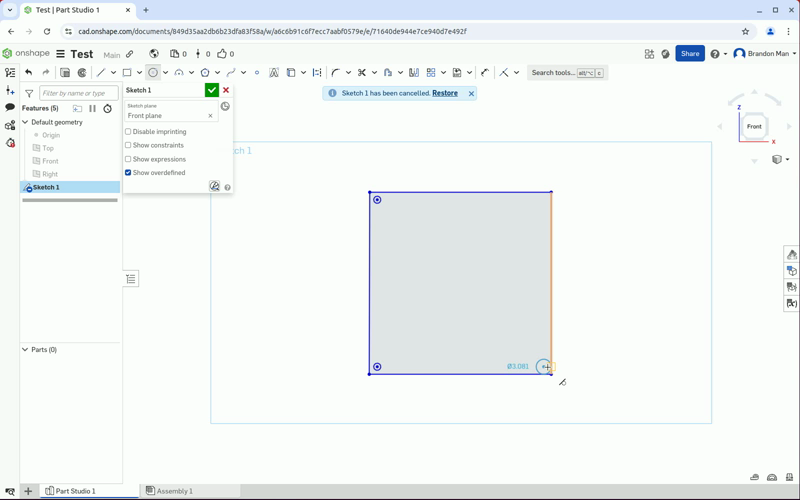
click(547, 366)
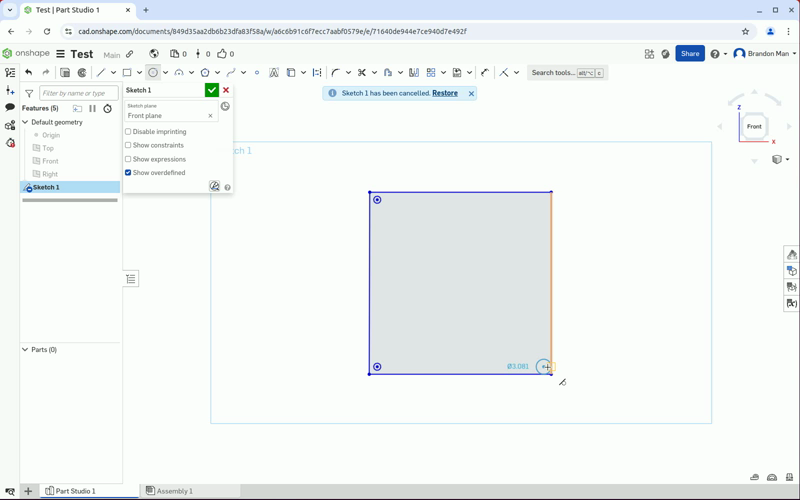
key(esc)
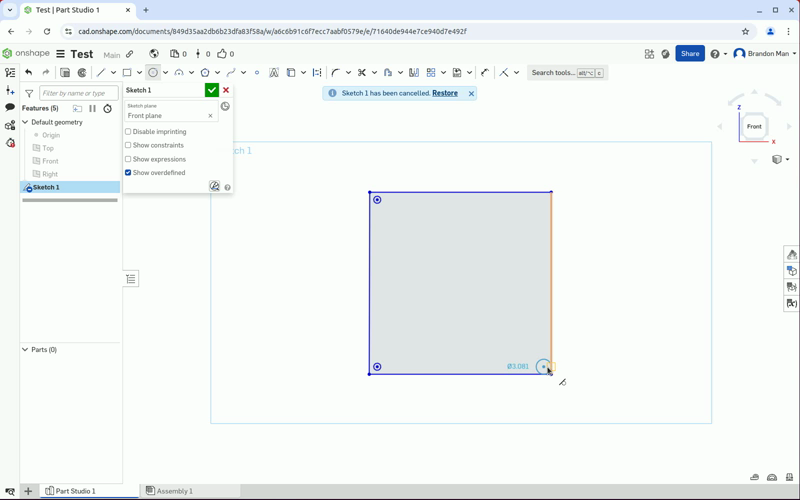
key(c)
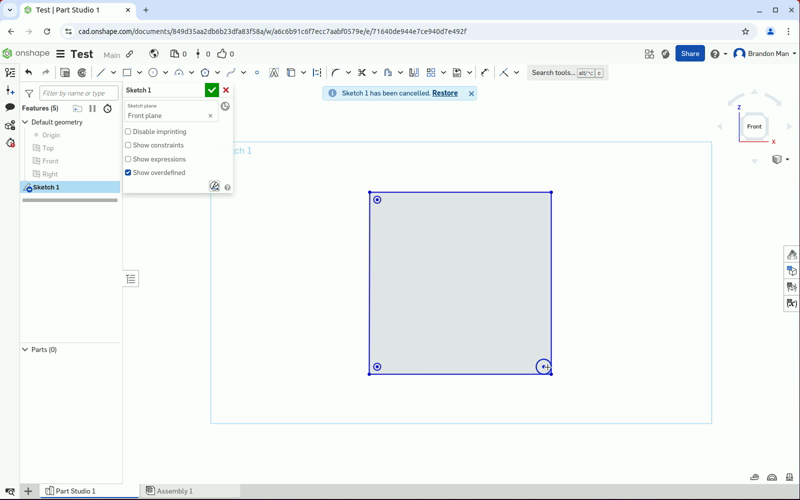
key_down(shift)
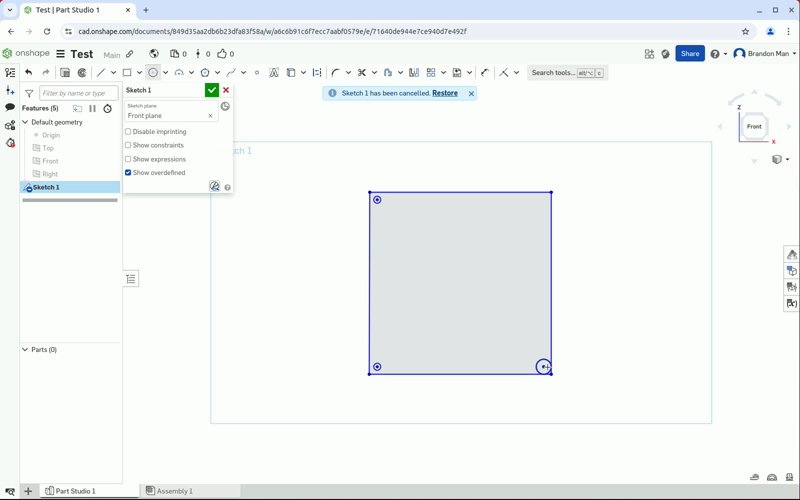
mouse_move(543, 199)
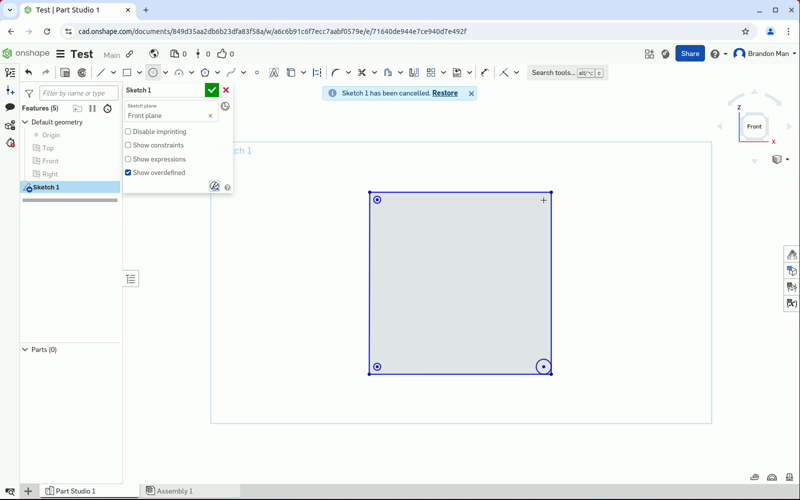
click(543, 199)
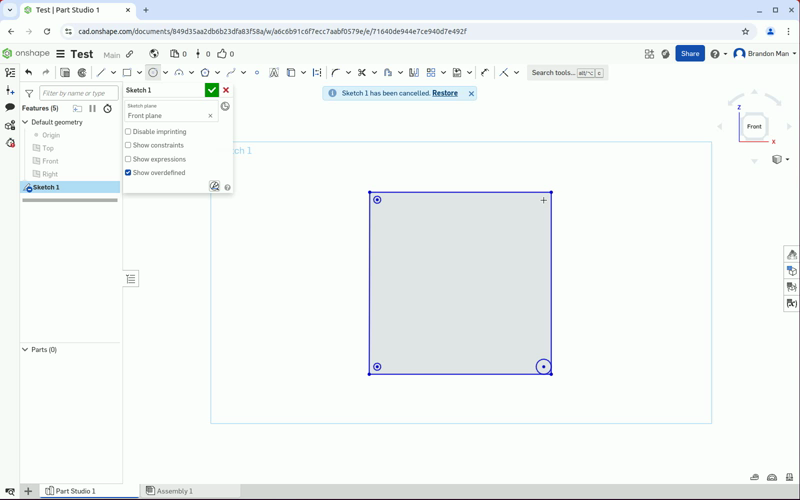
key_up(shift)
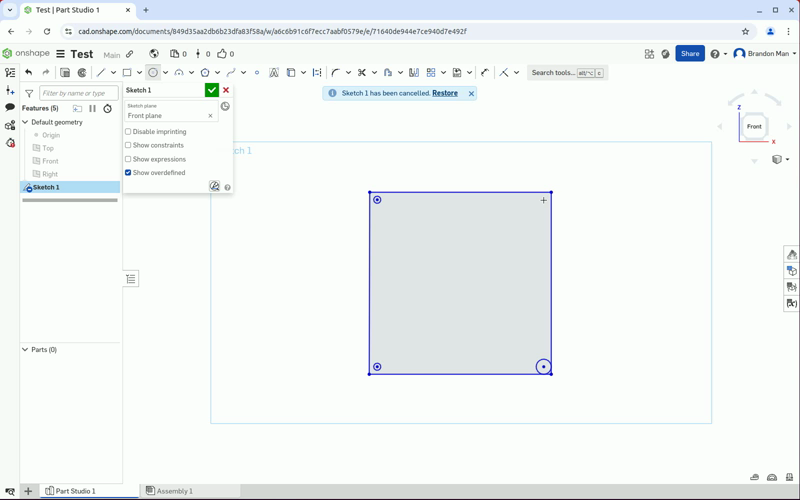
mouse_move(547, 199)
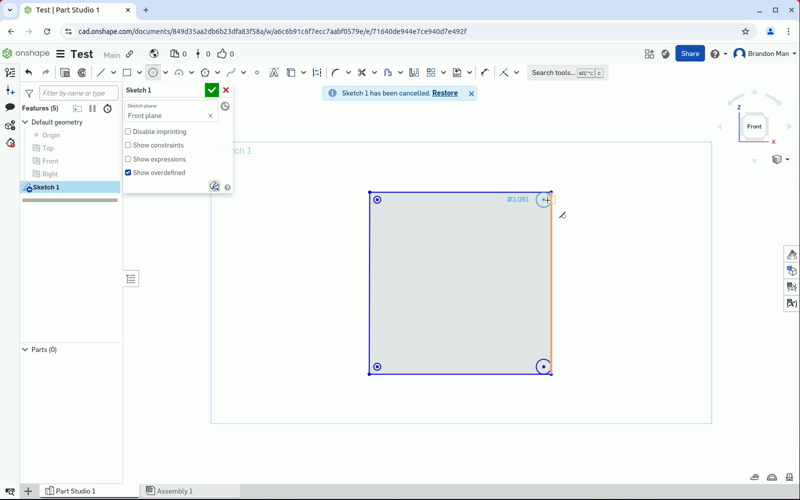
click(547, 199)
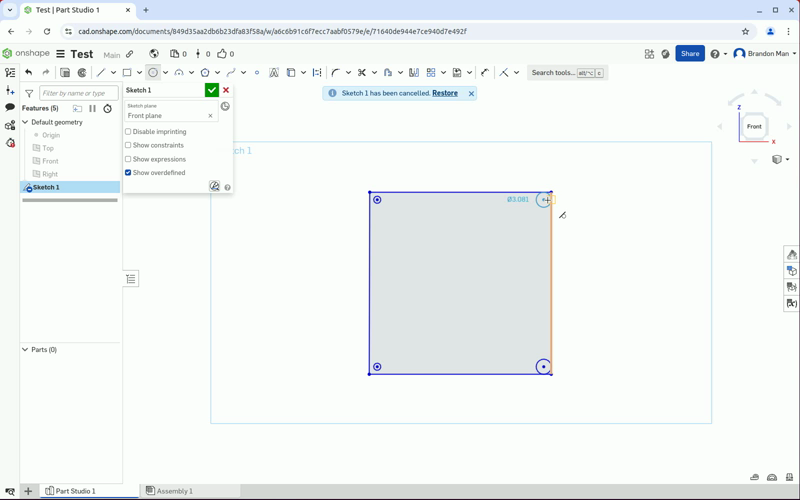
key(esc)
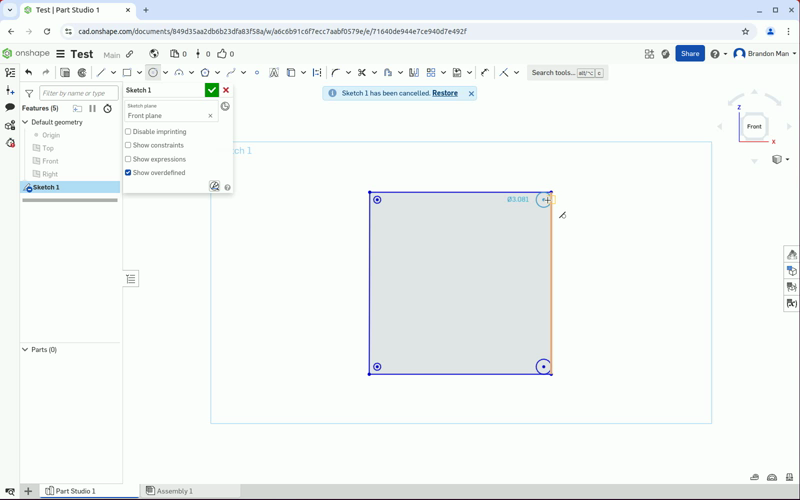
mouse_move(473, 311)
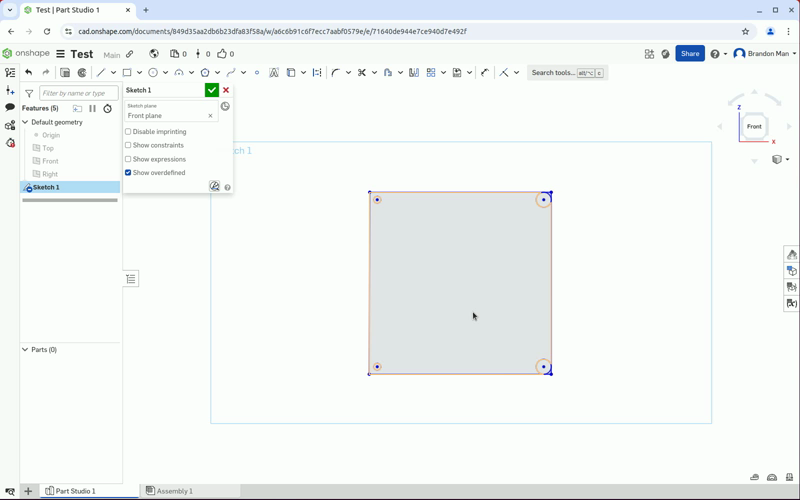
click(473, 311)
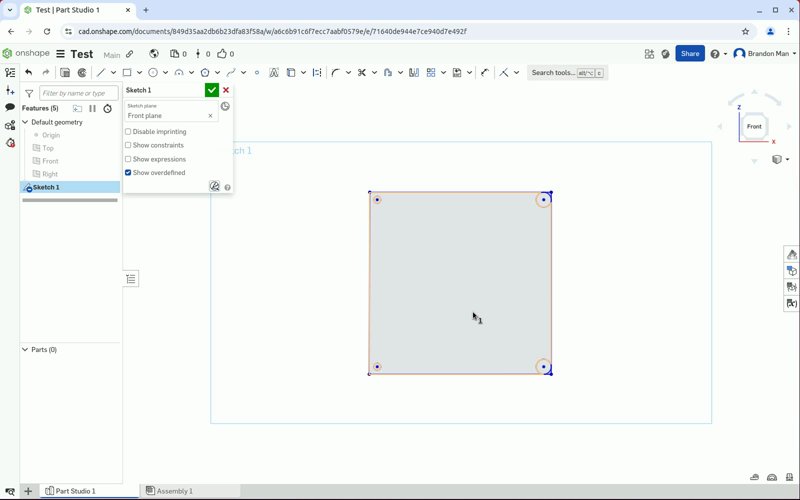
mouse_move(73, 352)
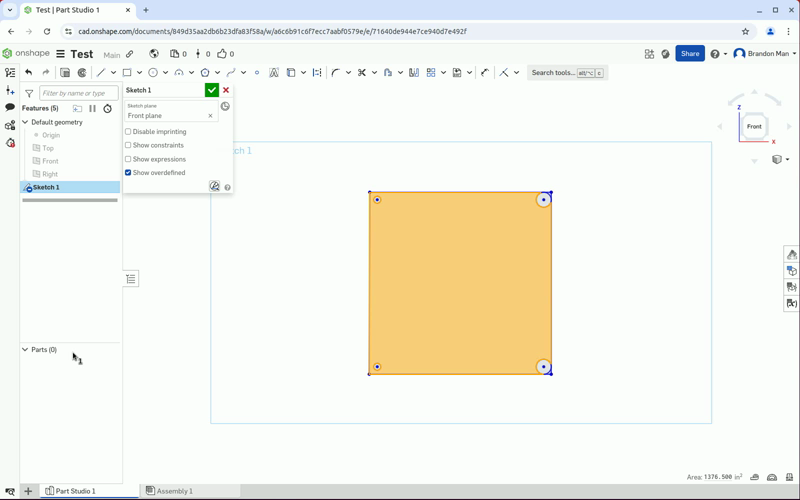
key(shift+y)
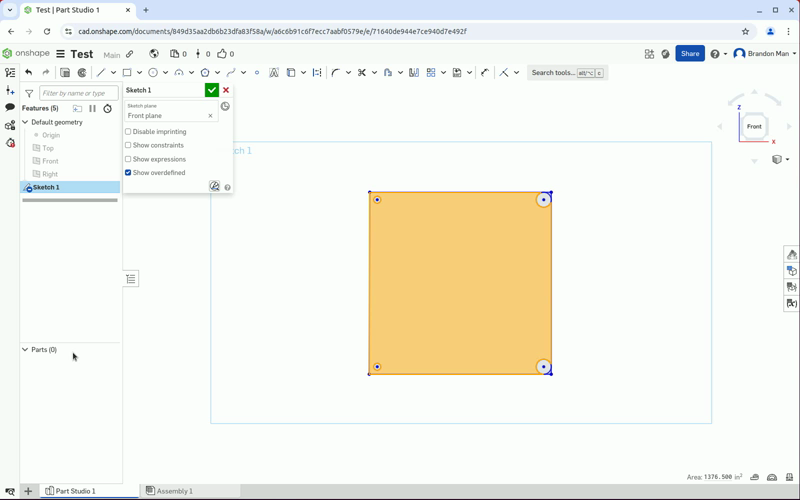
key(shift+e)
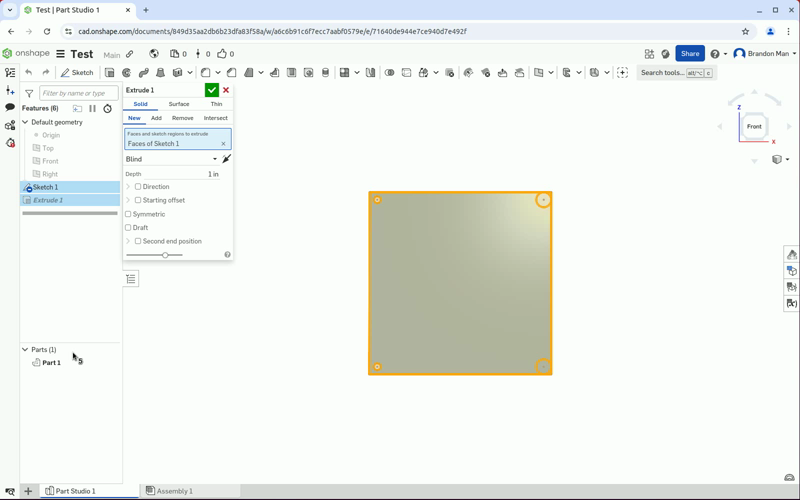
mouse_move(143, 106)
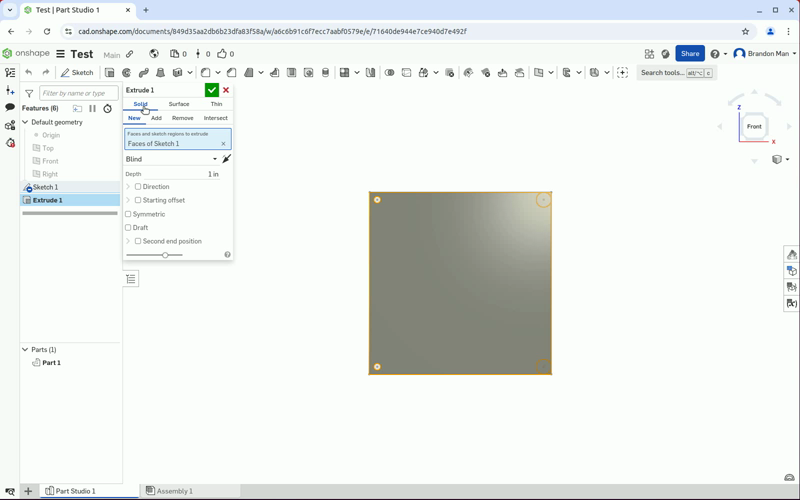
click(143, 106)
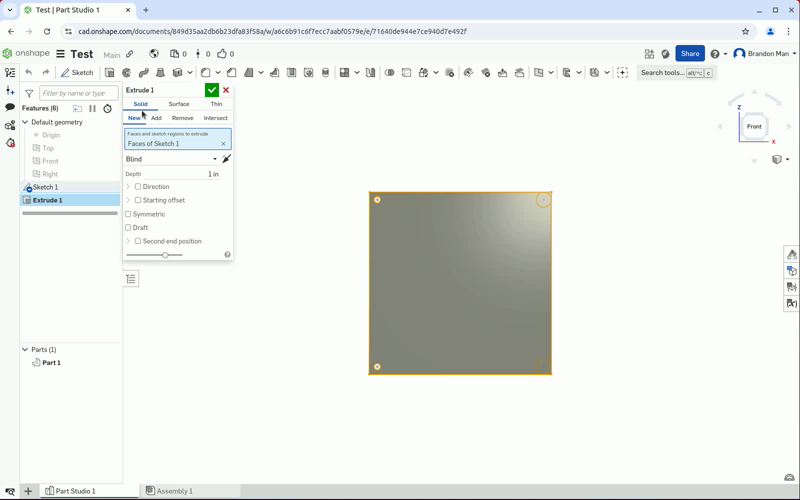
mouse_move(137, 120)
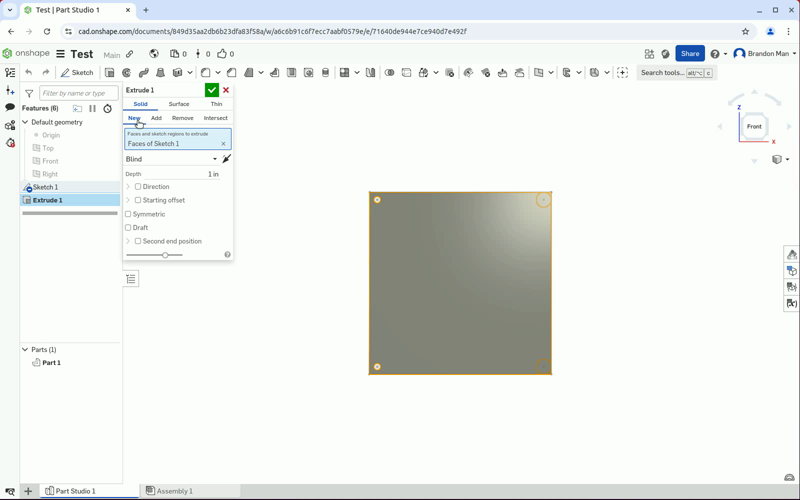
click(137, 120)
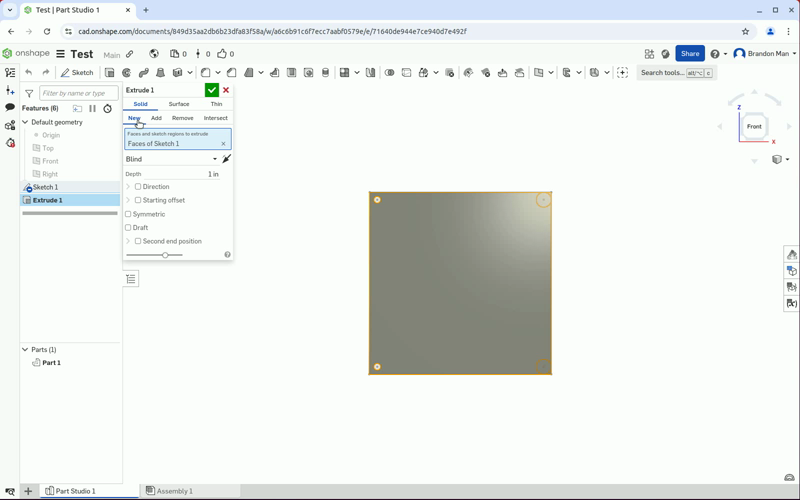
key(tab, 4)
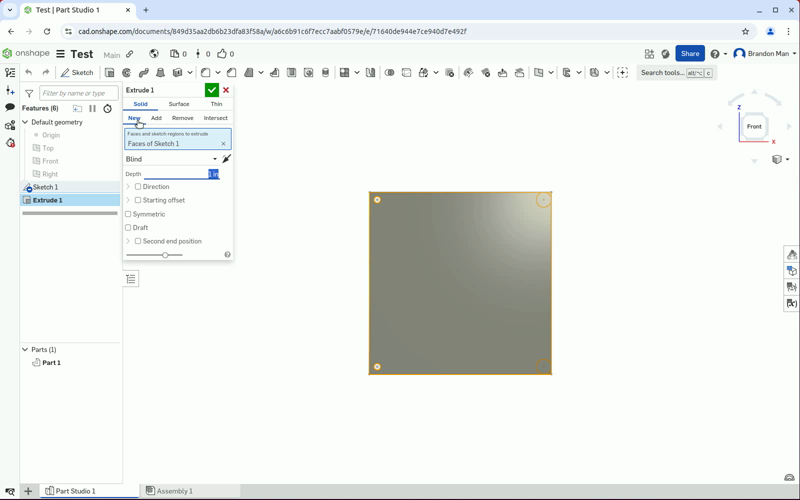
text(0.722)
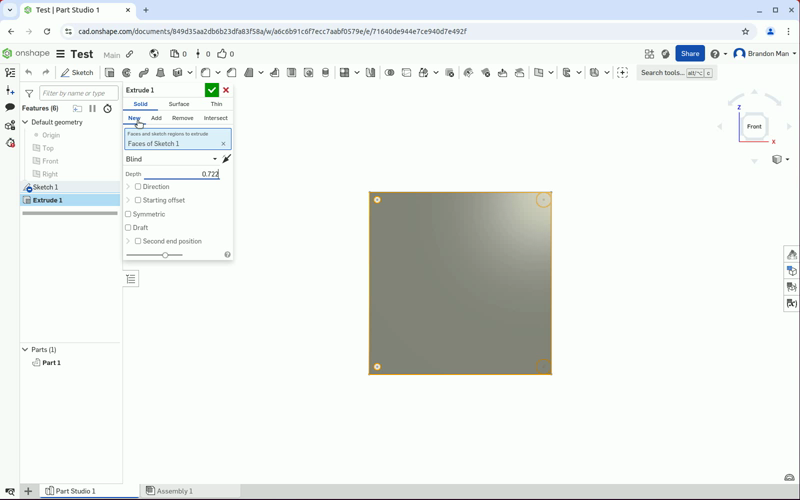
key(enter)
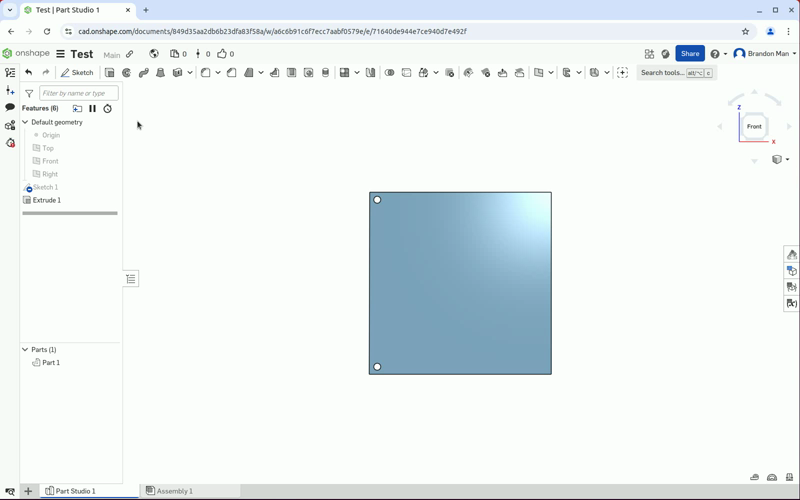
key(shift+h)
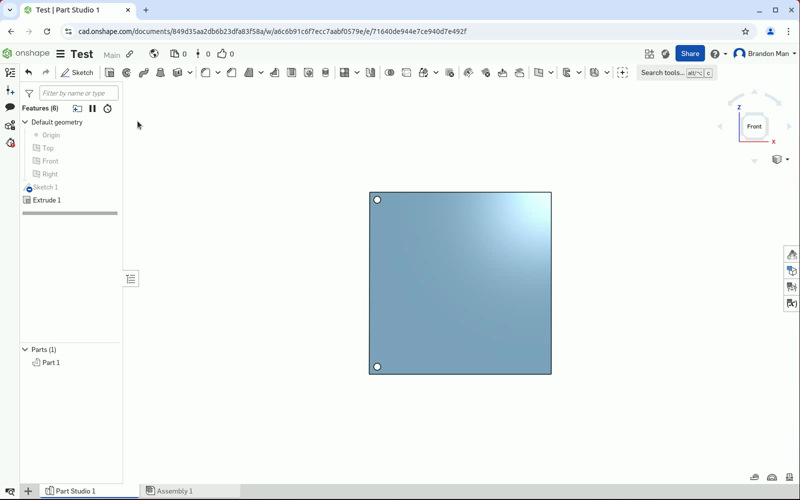
key(shift+h)
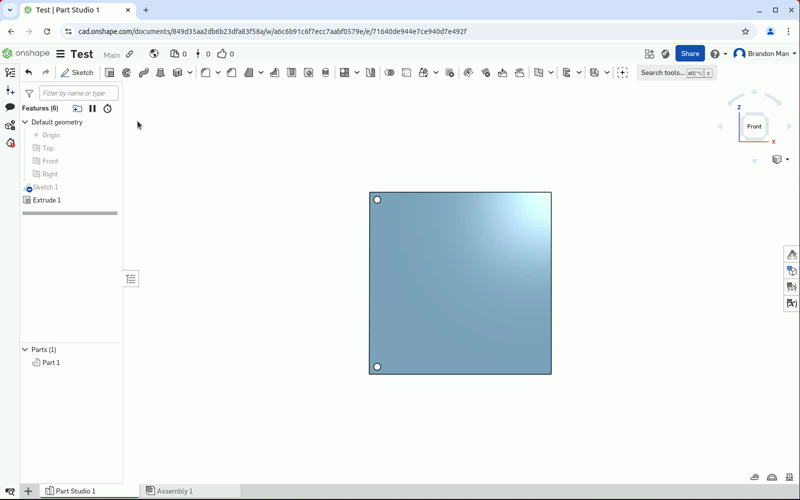
mouse_move(73, 189)
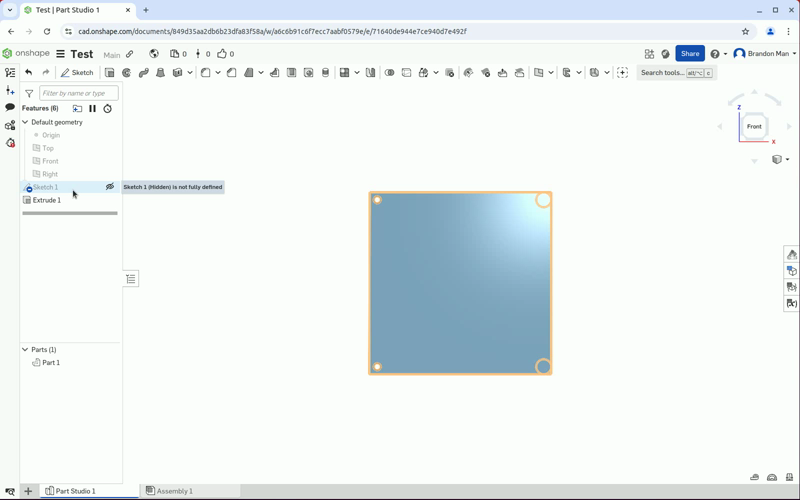
click(73, 189)
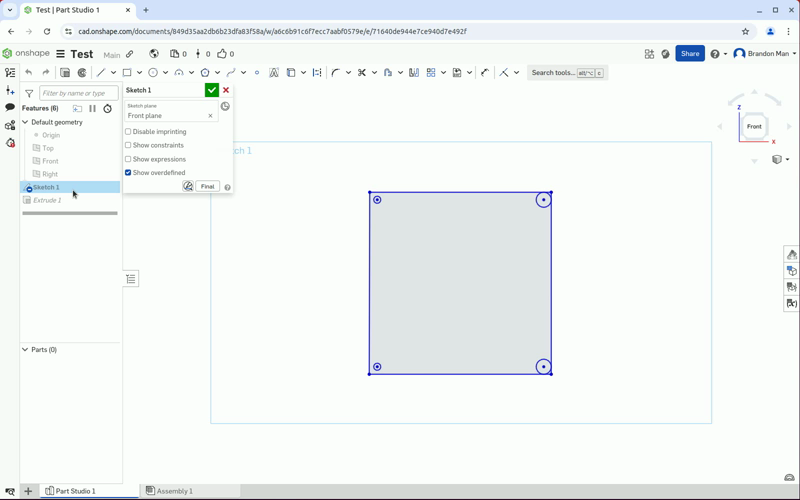
mouse_move(229, 92)
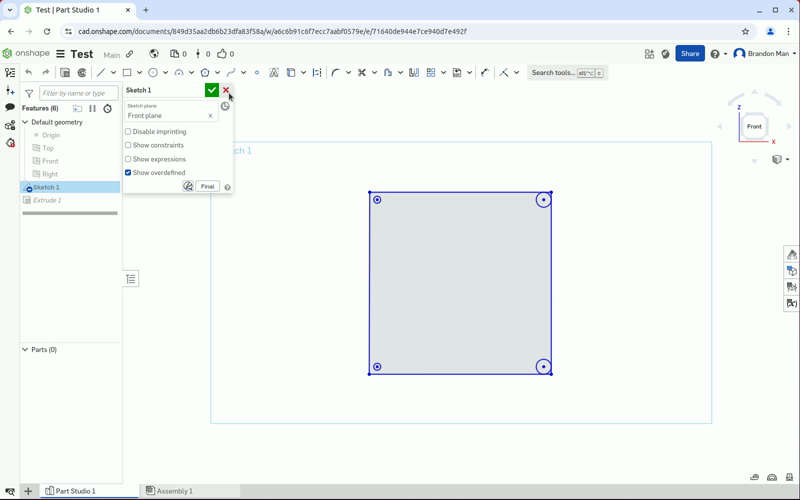
click(229, 92)
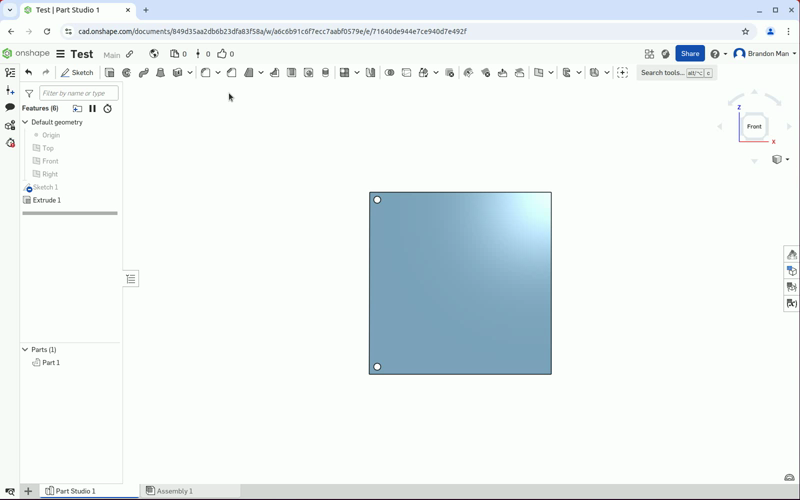
mouse_move(541, 75)
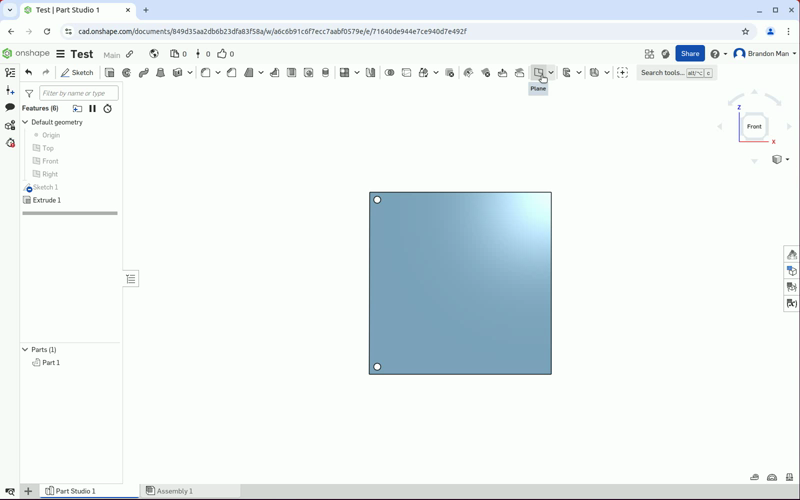
click(541, 75)
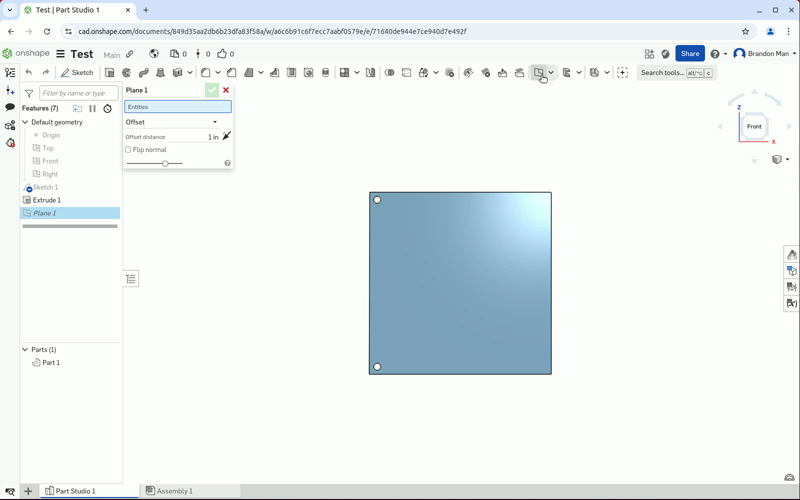
mouse_move(73, 163)
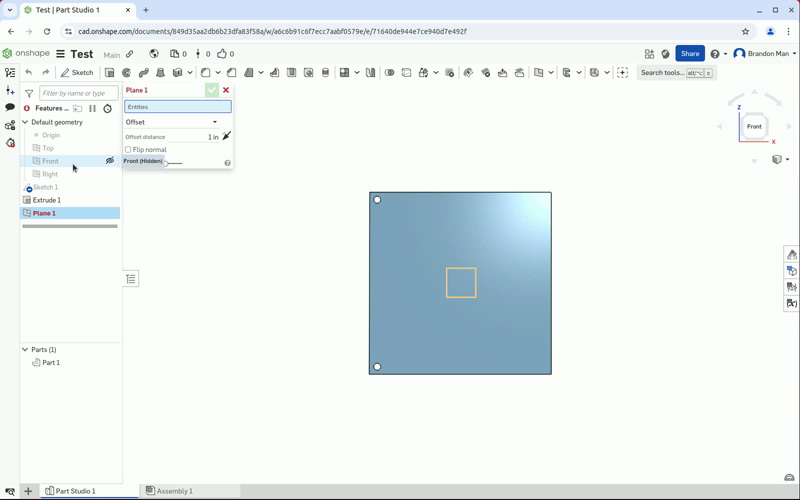
click(73, 163)
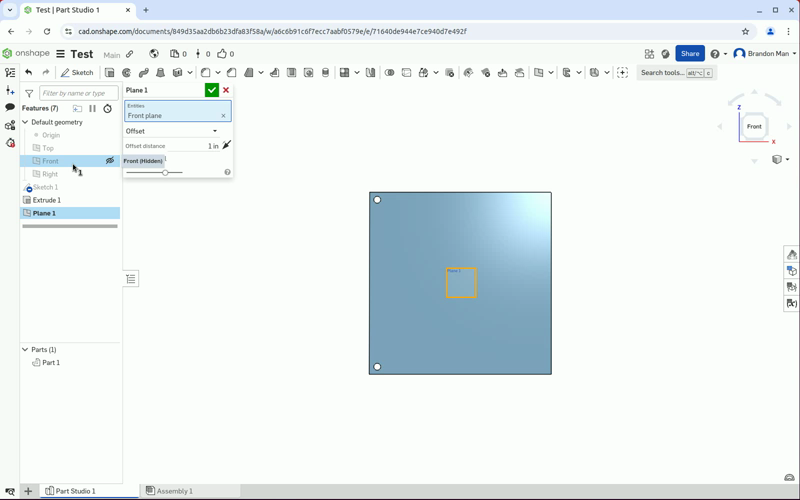
key(tab, 2)
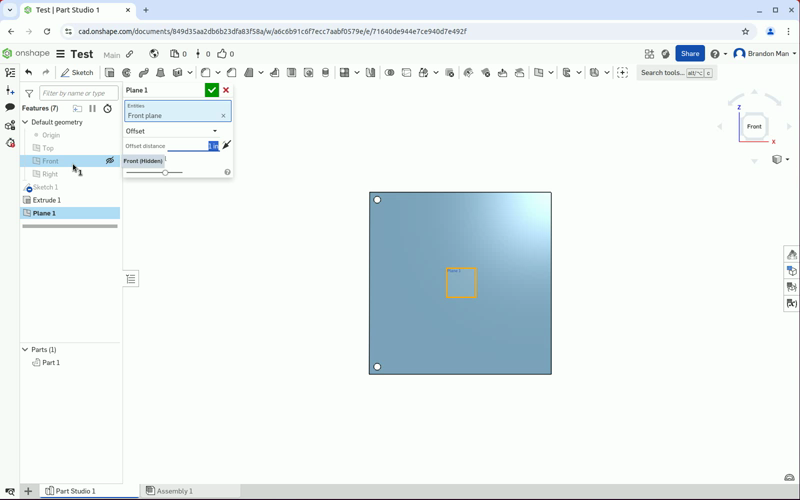
text(0.709)
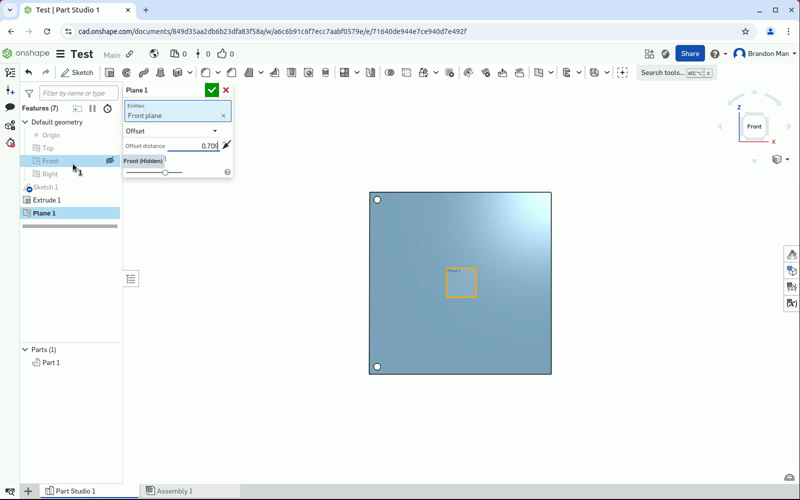
key(enter, 2)
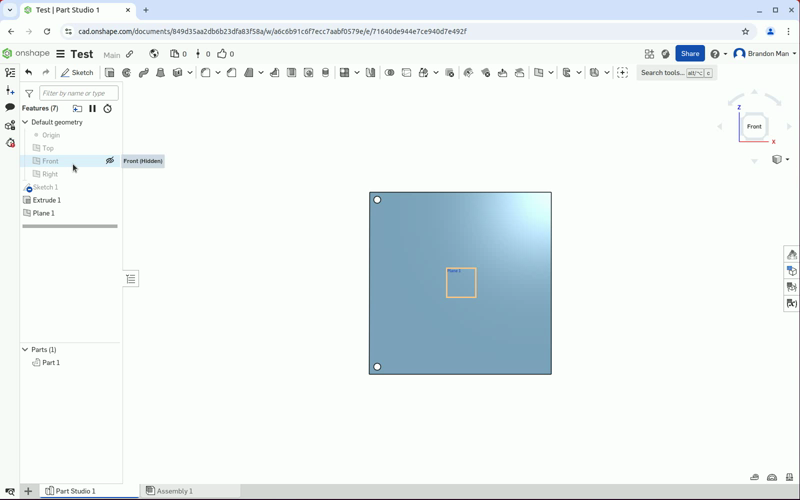
key(shift+s)
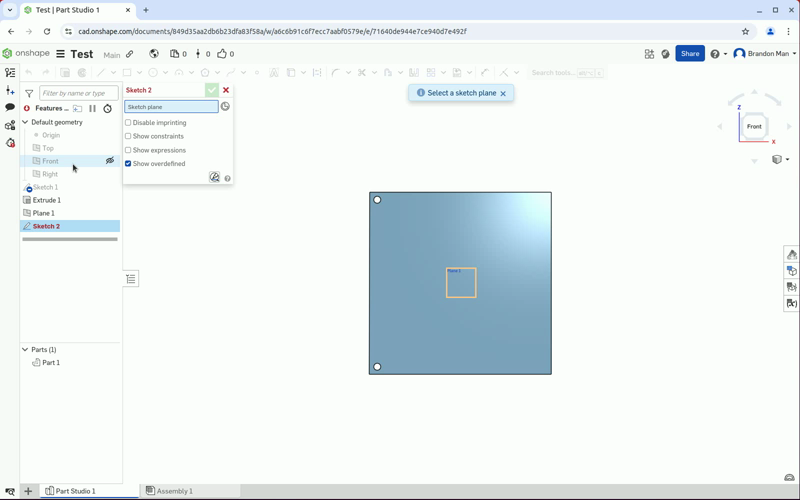
mouse_move(73, 215)
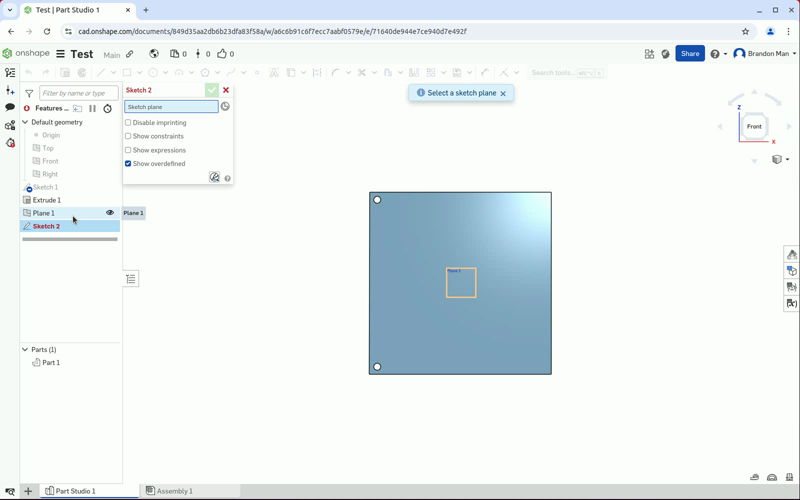
click(73, 215)
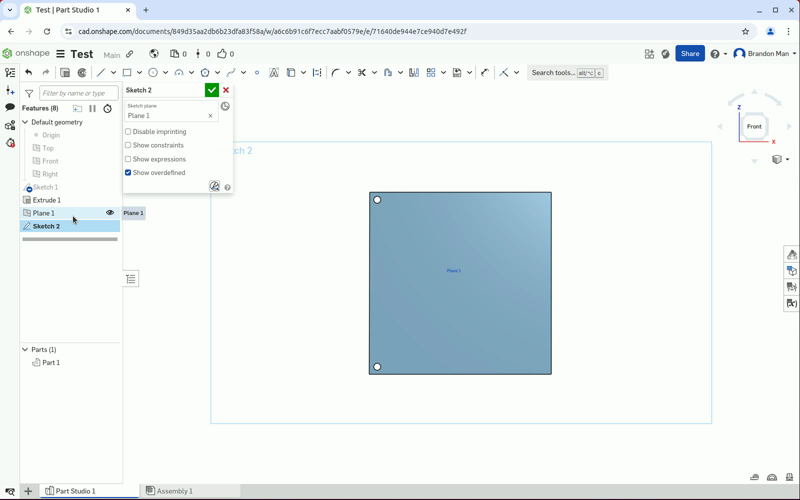
mouse_move(73, 352)
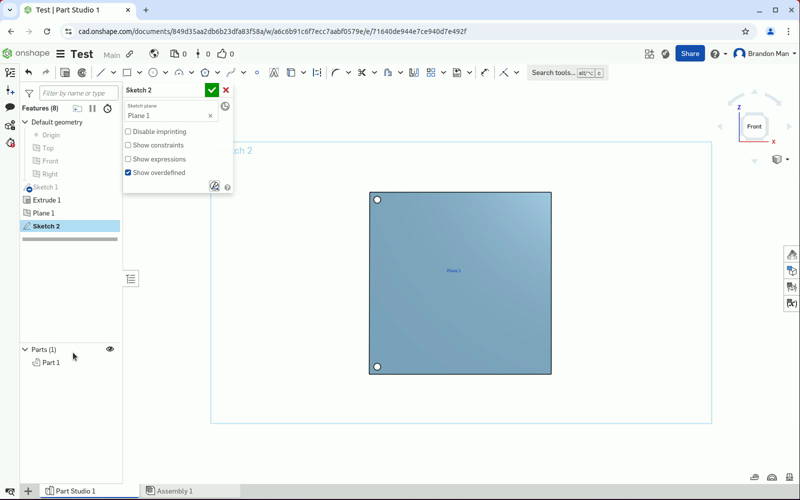
key(y)
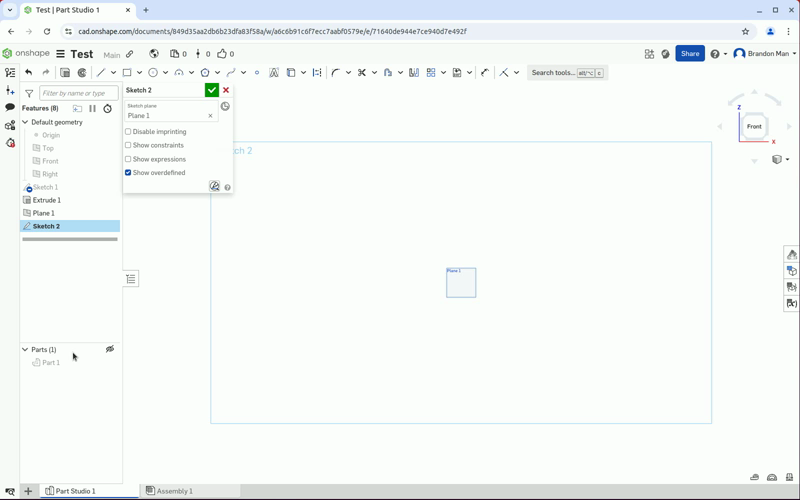
key(l)
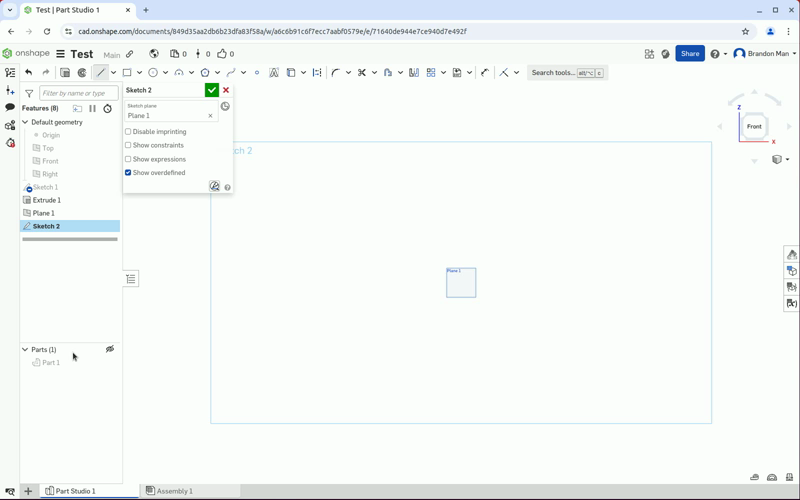
key_down(shift)
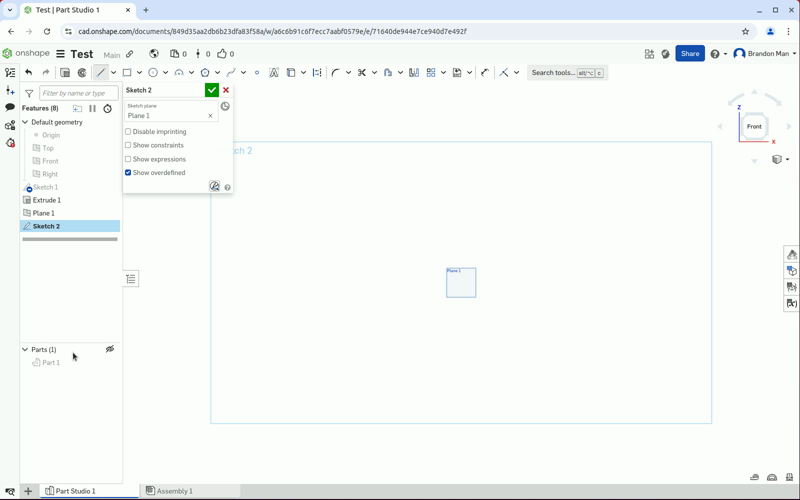
mouse_move(432, 254)
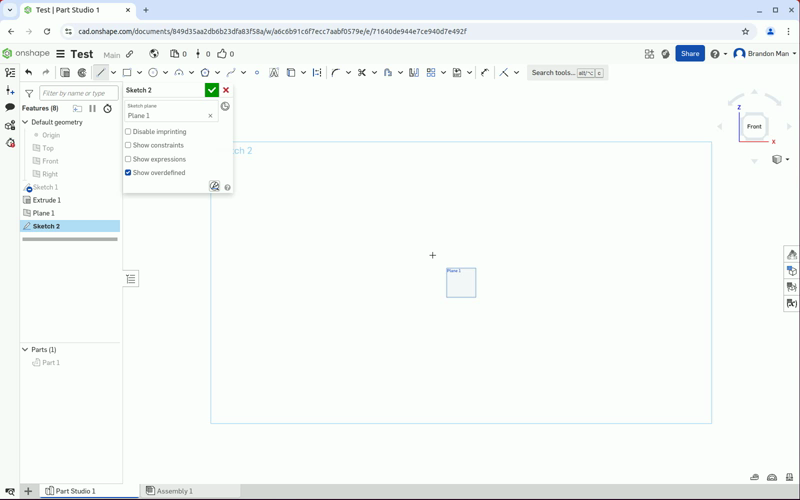
click(432, 254)
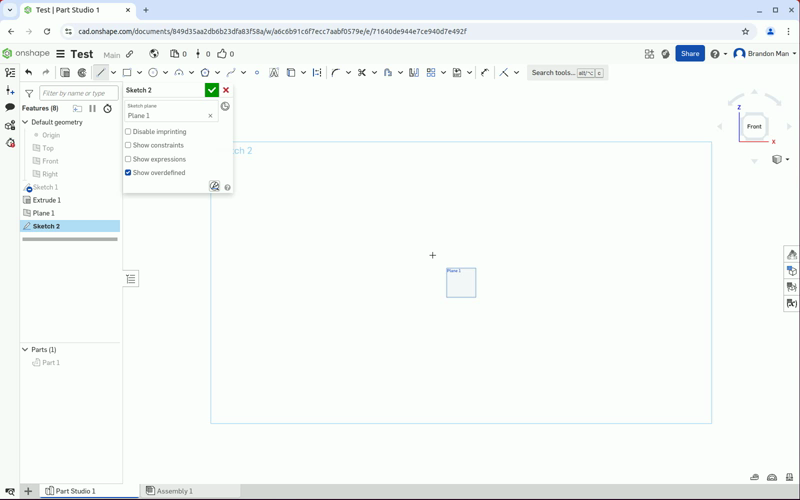
key_up(shift)
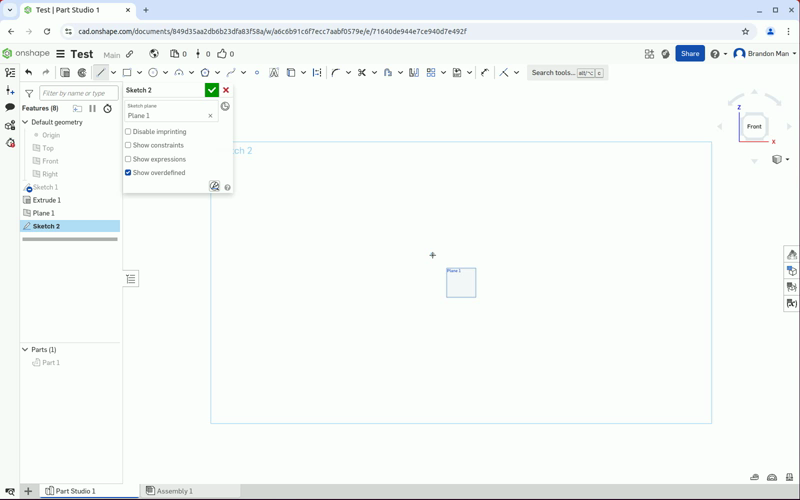
key_down(shift)
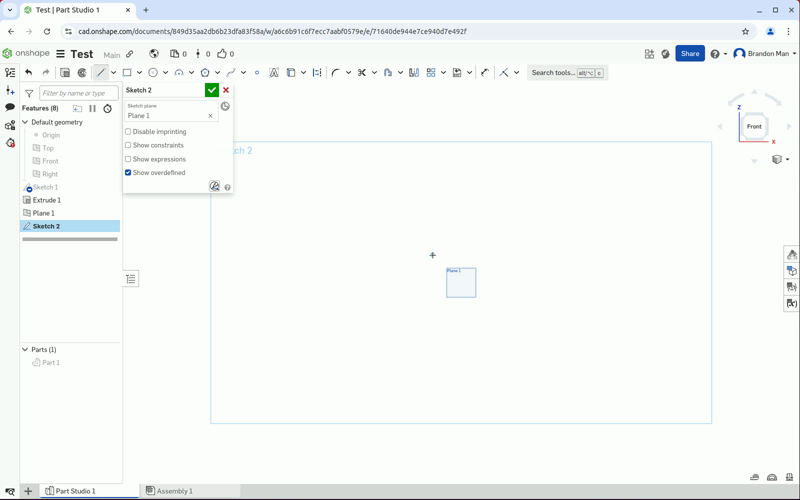
mouse_move(462, 254)
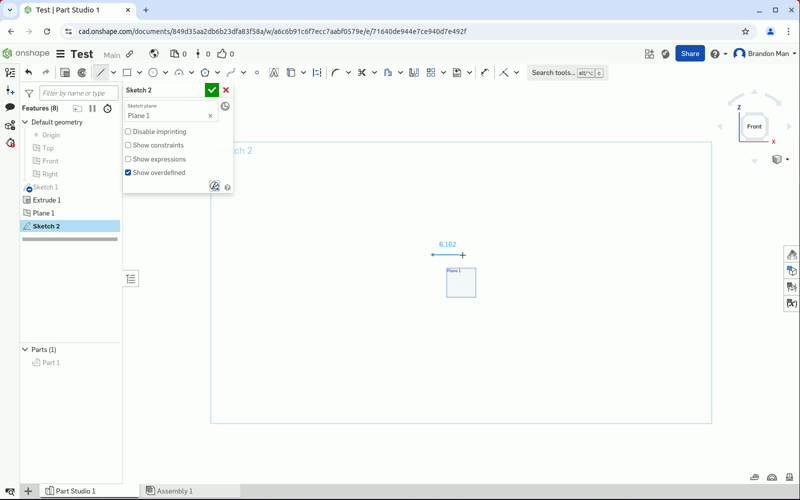
mouse_move(490, 254)
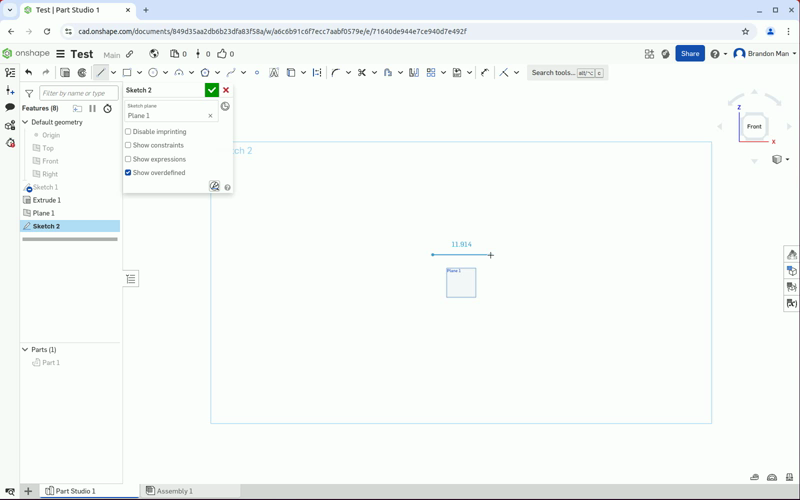
click(490, 254)
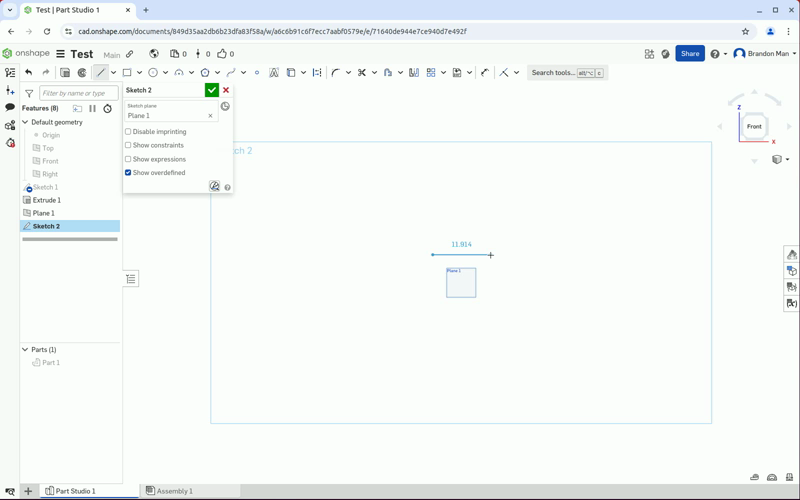
key_up(shift)
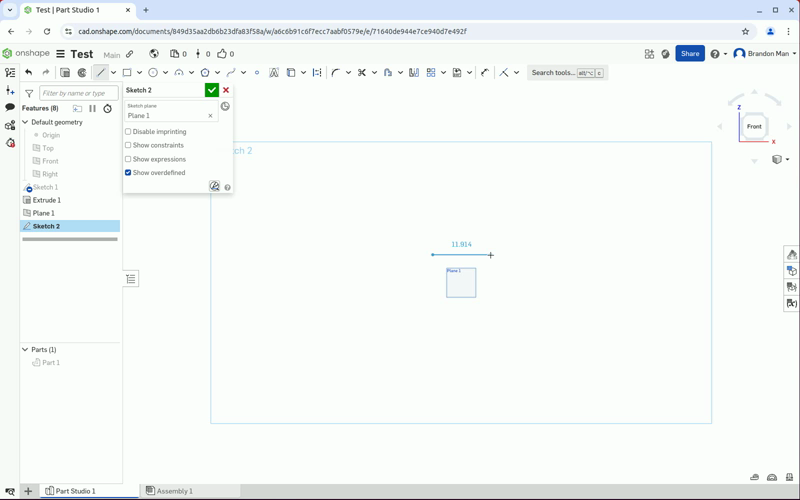
key_down(shift)
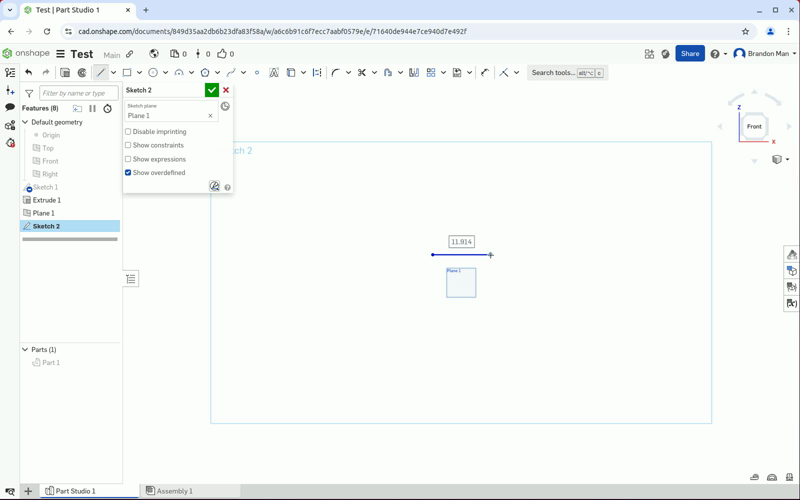
mouse_move(520, 254)
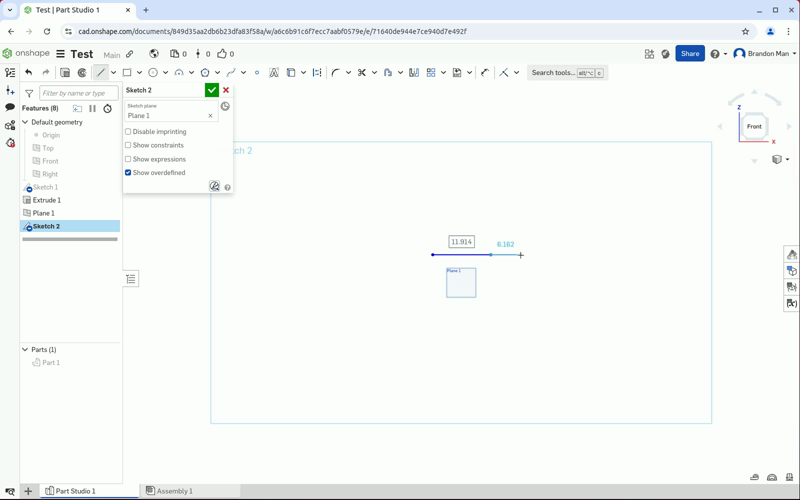
mouse_move(490, 196)
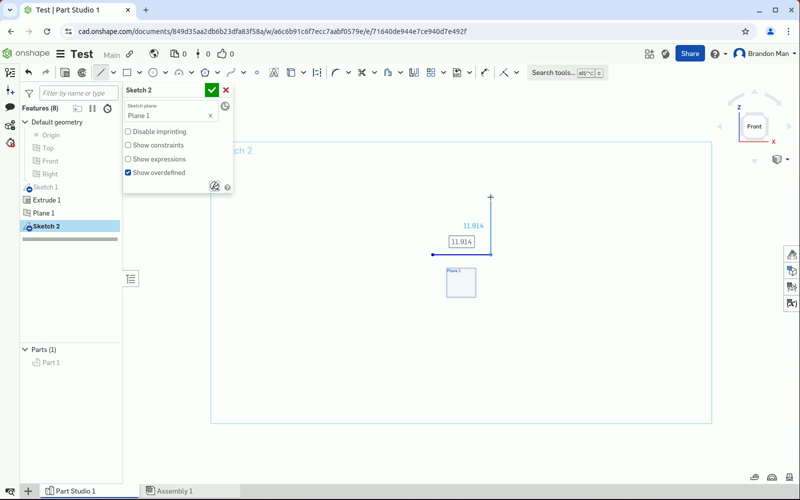
click(490, 196)
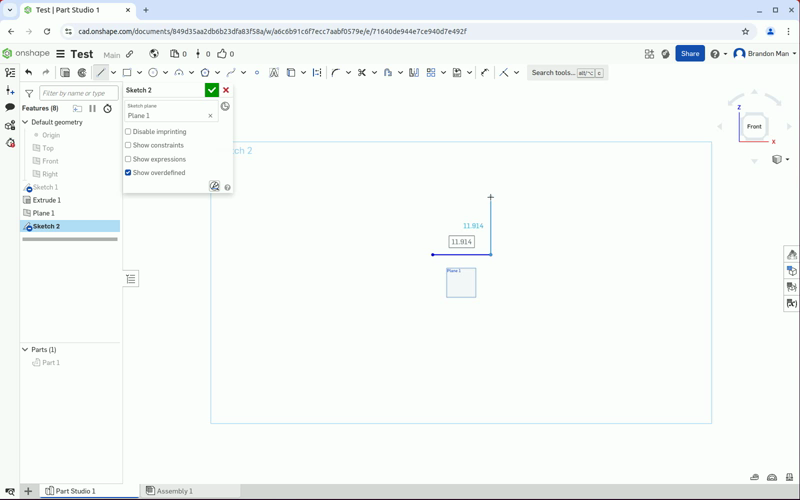
key_up(shift)
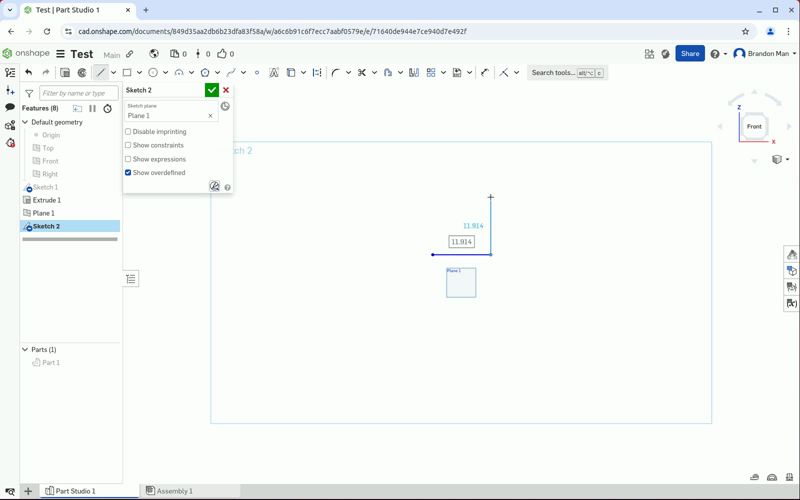
key_down(shift)
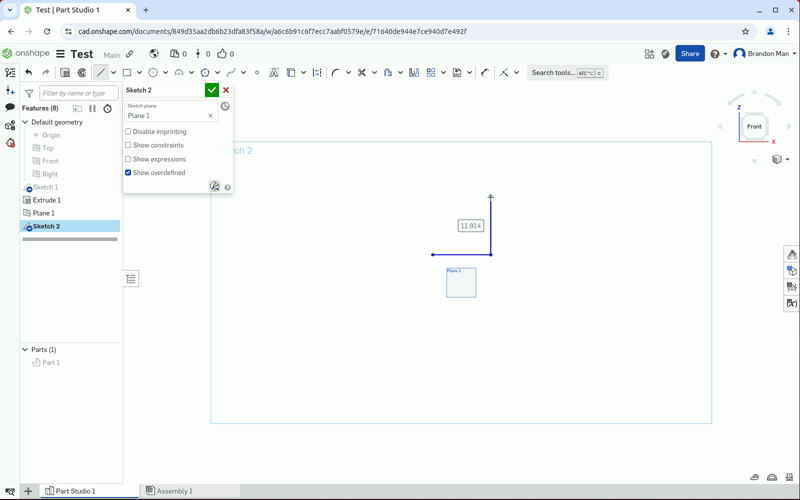
mouse_move(520, 196)
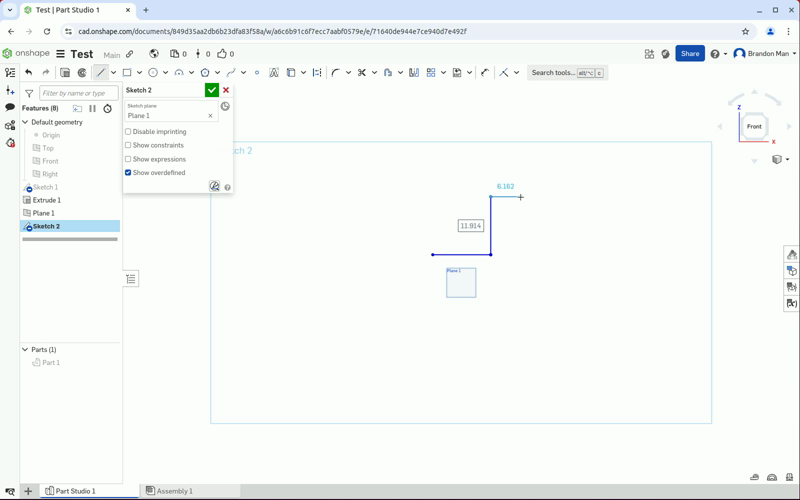
mouse_move(432, 196)
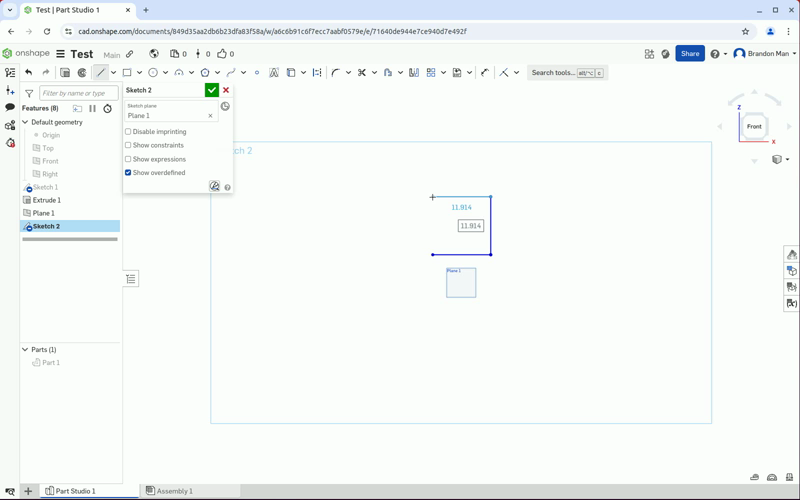
click(432, 196)
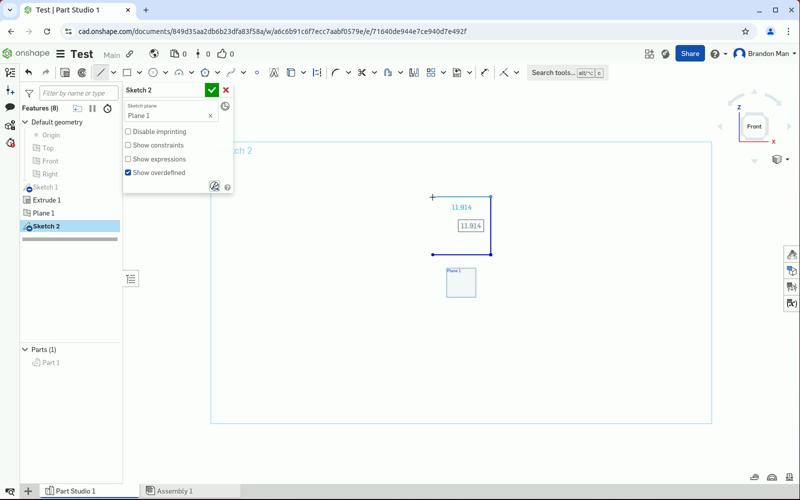
key_up(shift)
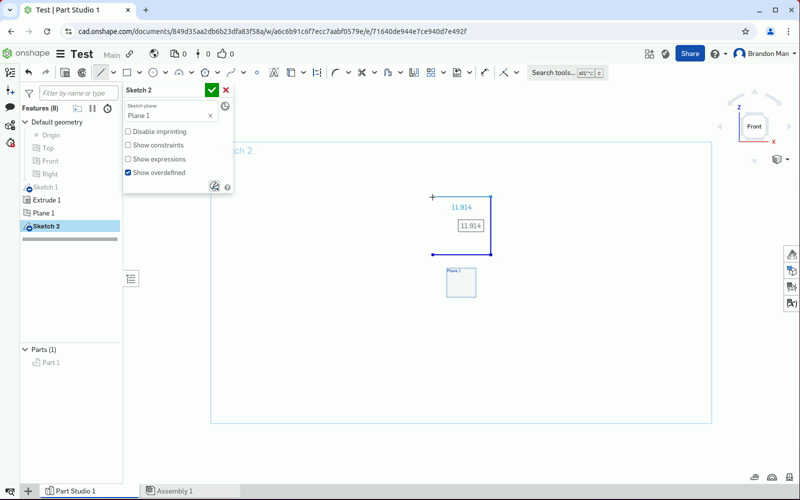
mouse_move(462, 196)
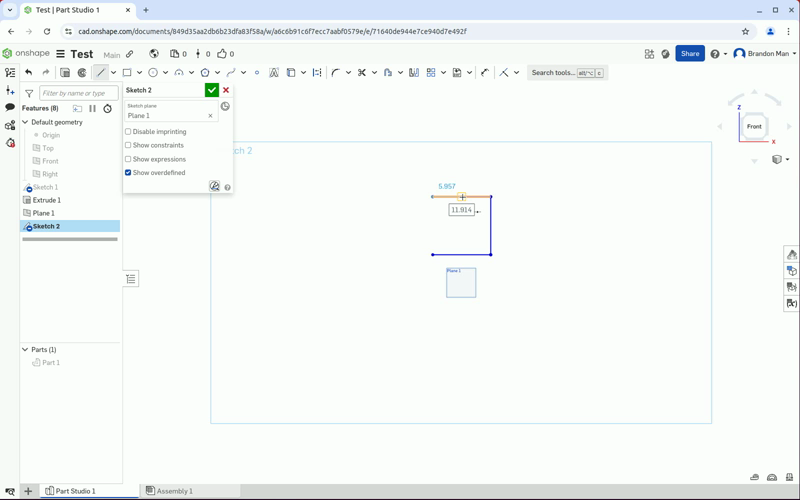
key_down(shift)
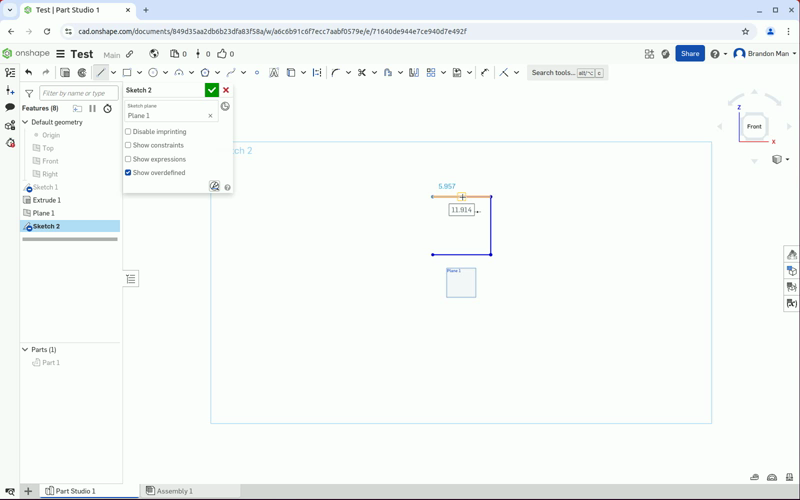
mouse_move(432, 254)
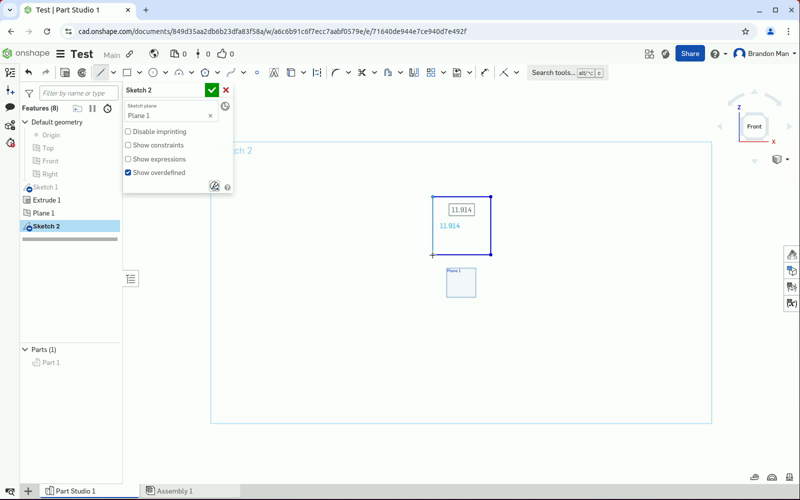
key_up(shift)
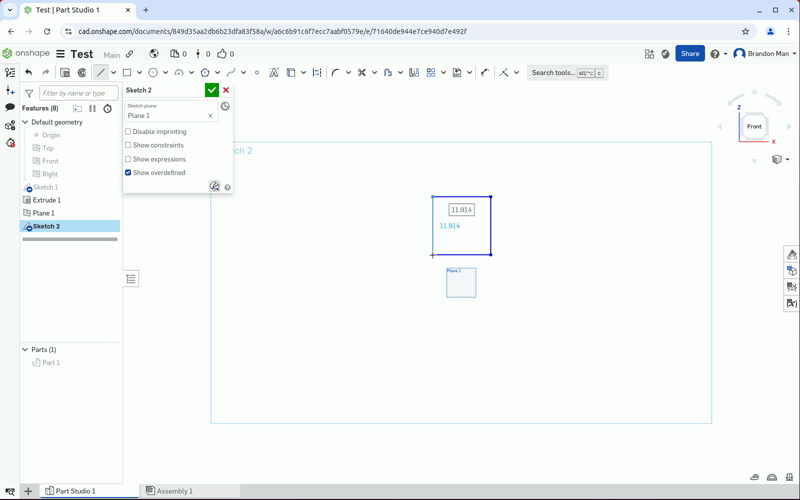
click(432, 254)
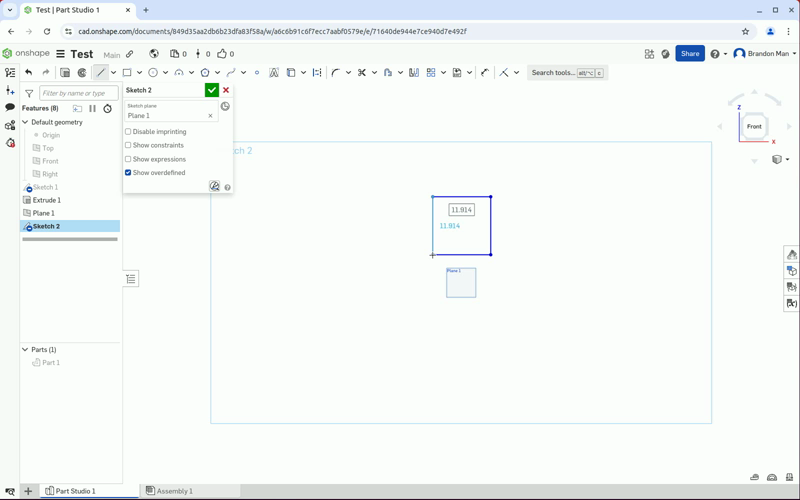
key(esc)
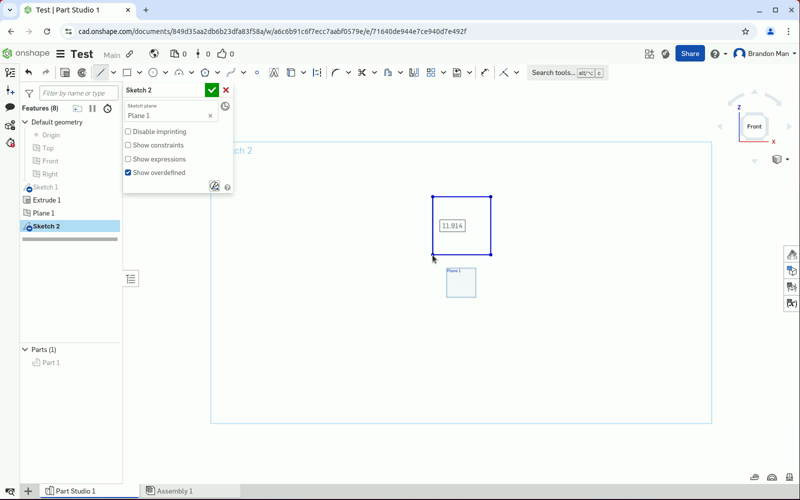
key(c)
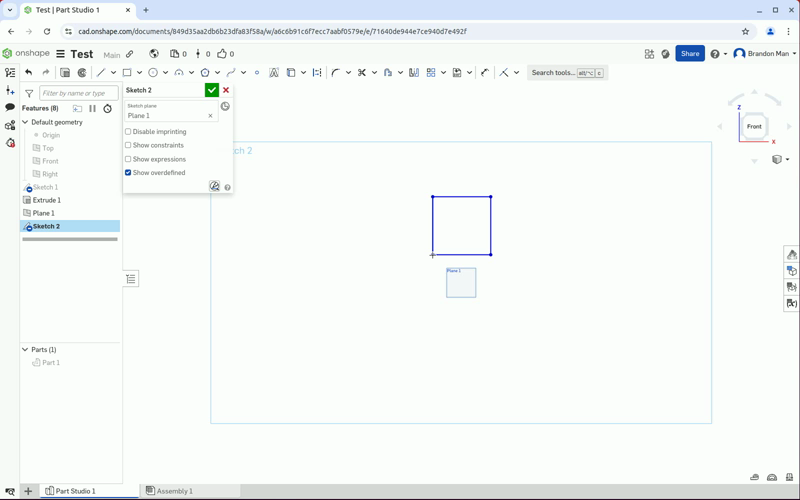
key_down(shift)
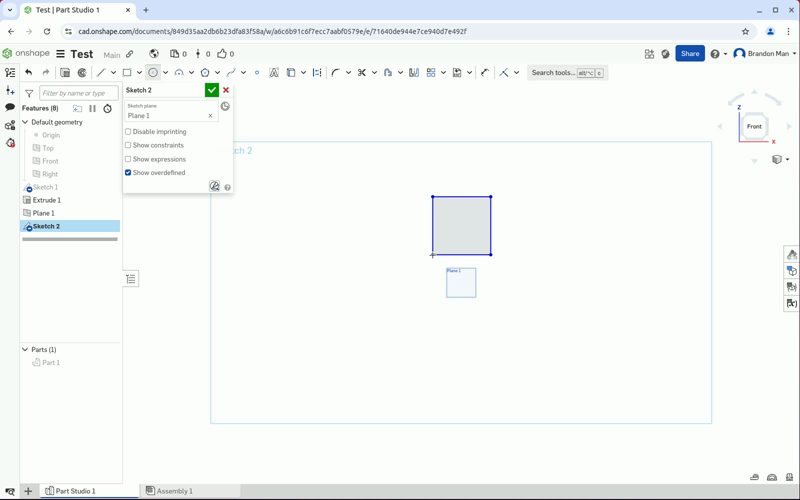
mouse_move(461, 225)
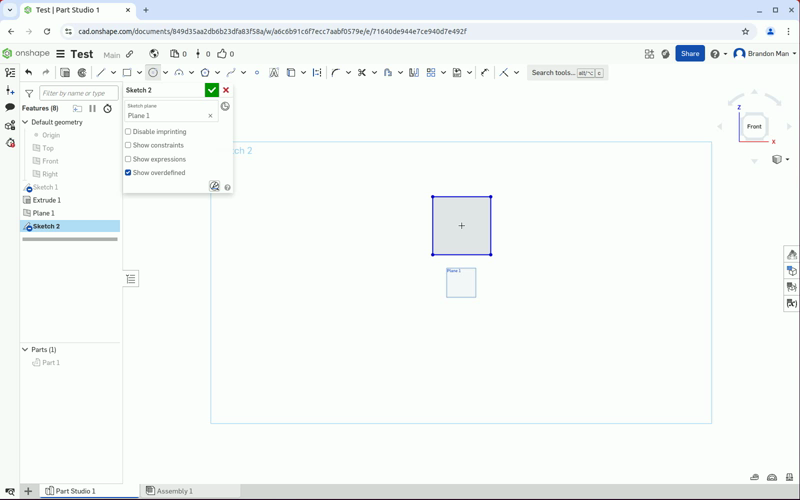
click(461, 225)
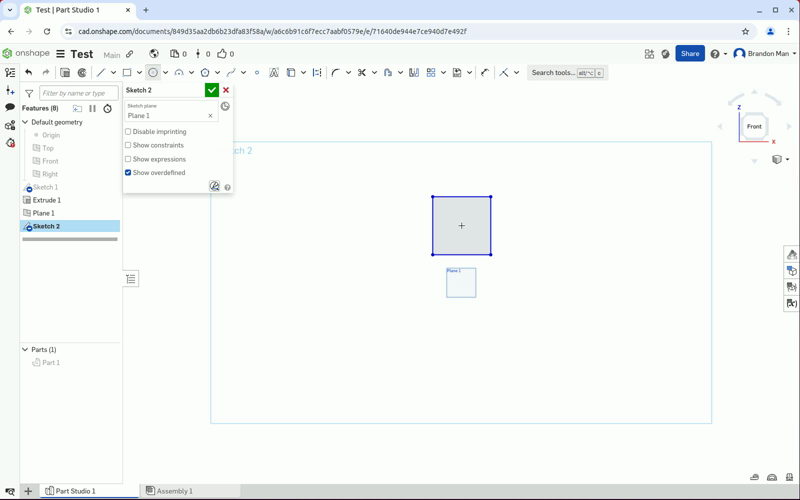
key_up(shift)
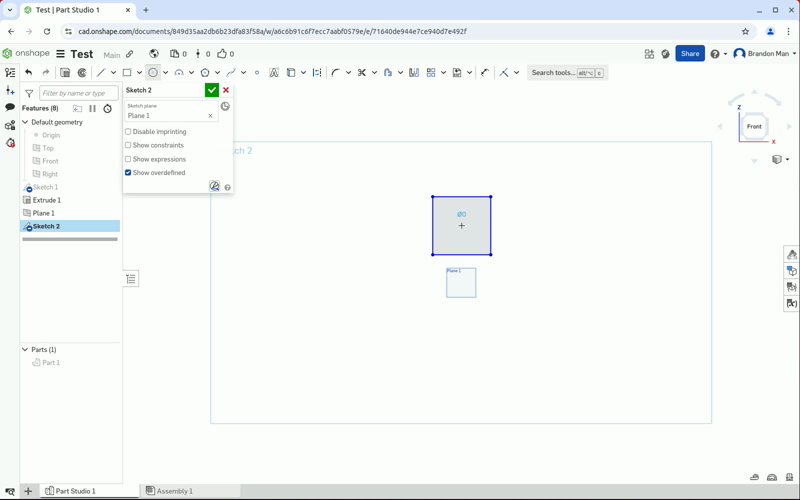
mouse_move(483, 225)
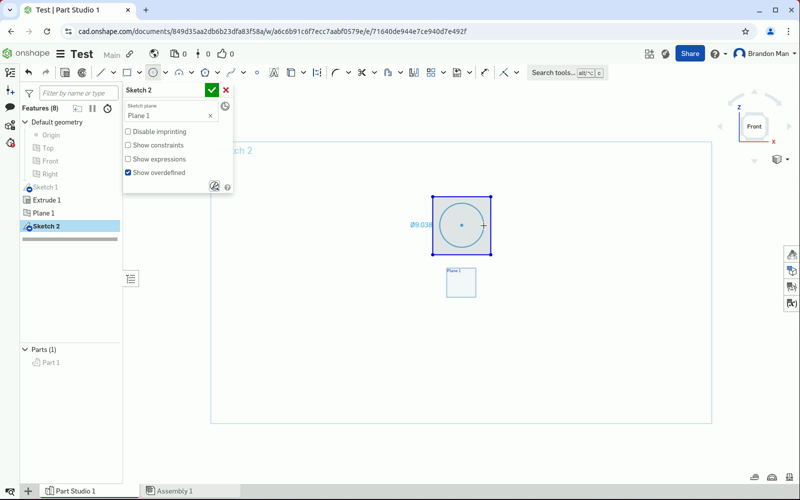
click(483, 225)
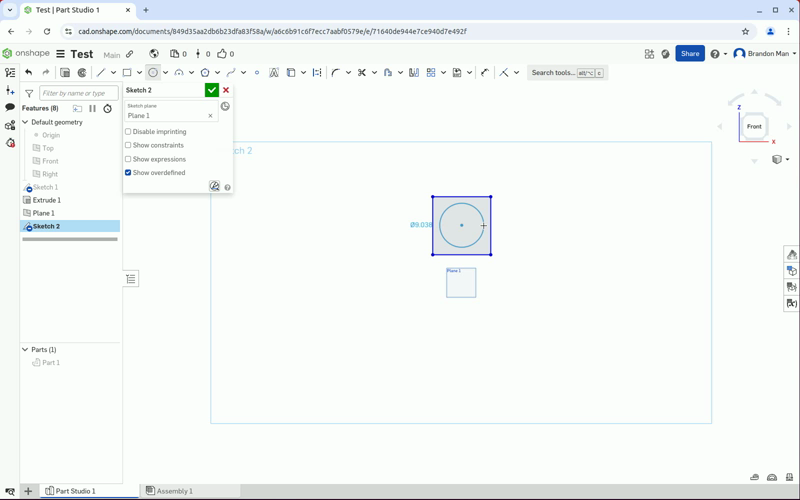
key(esc)
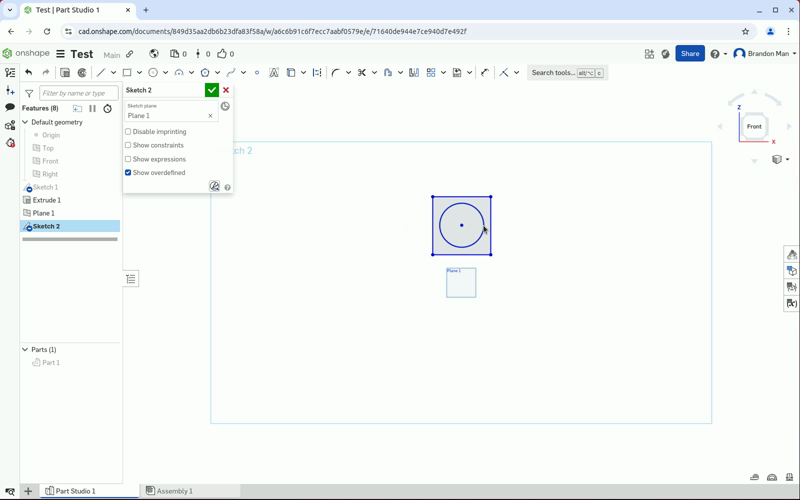
mouse_move(484, 232)
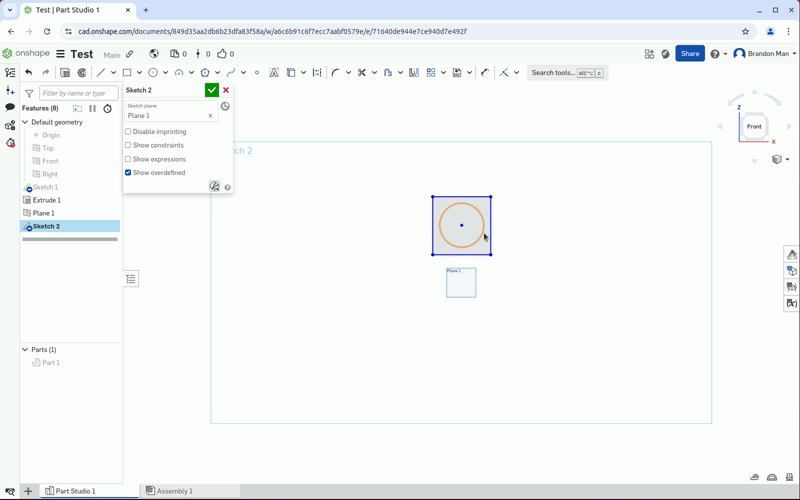
click(484, 232)
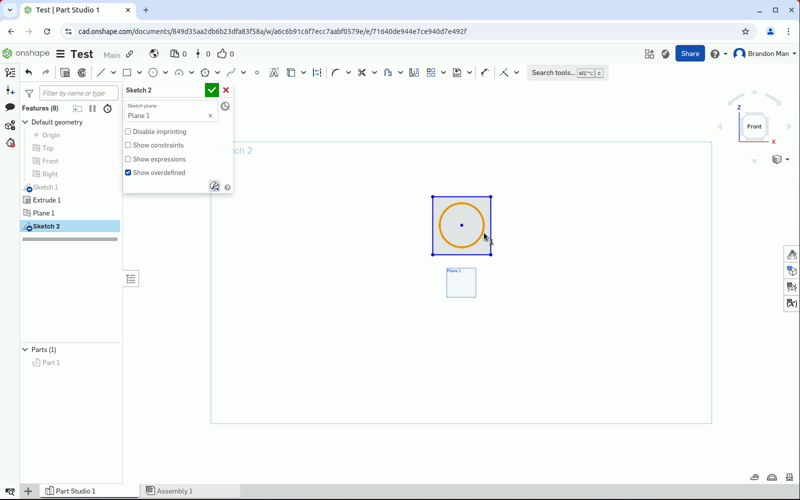
mouse_move(73, 352)
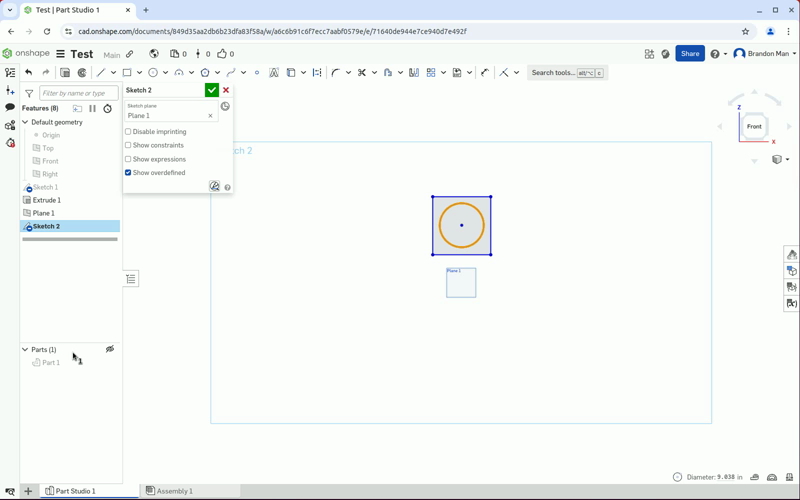
key(shift+y)
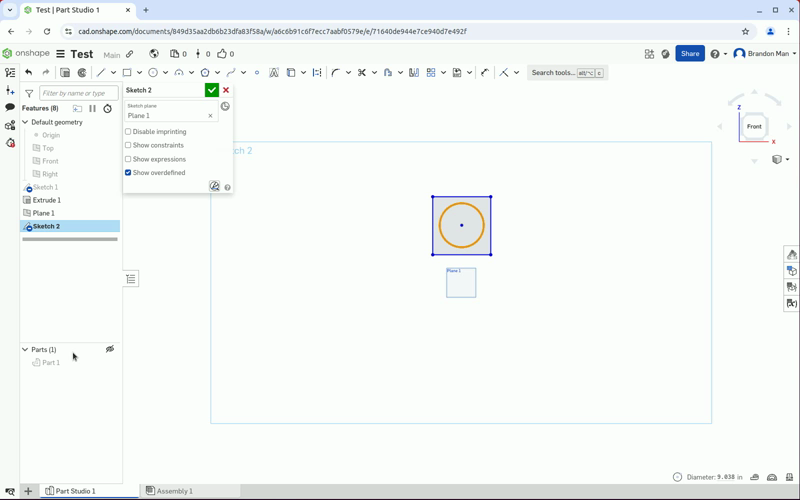
key(shift+e)
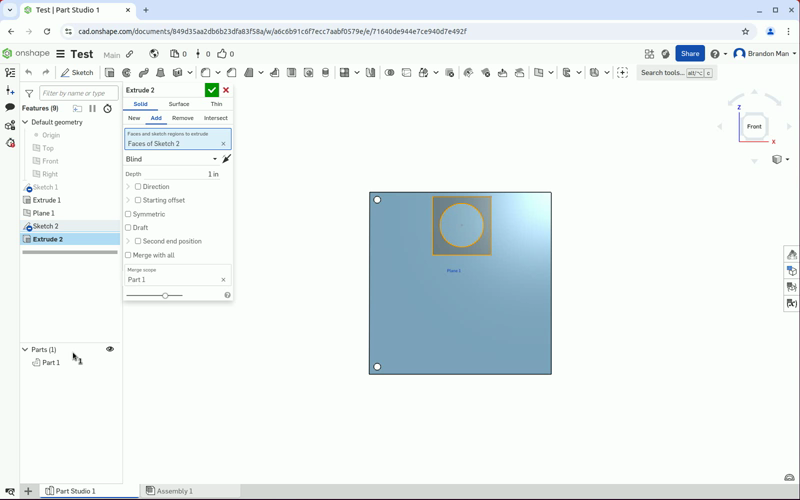
mouse_move(143, 106)
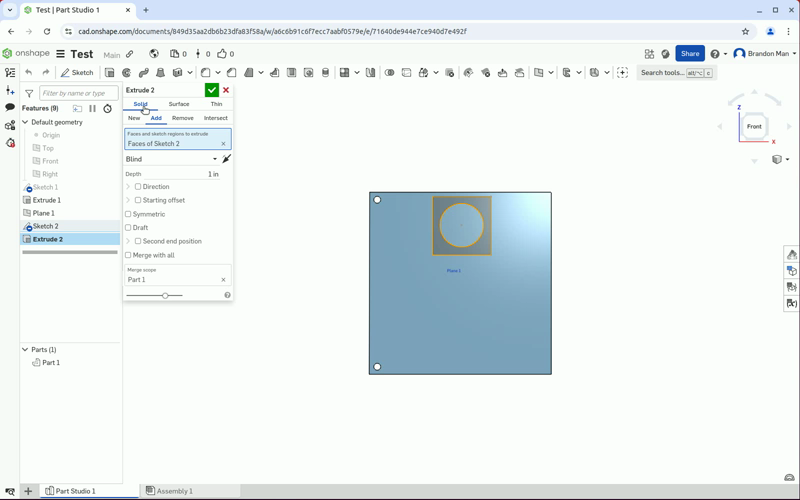
click(143, 106)
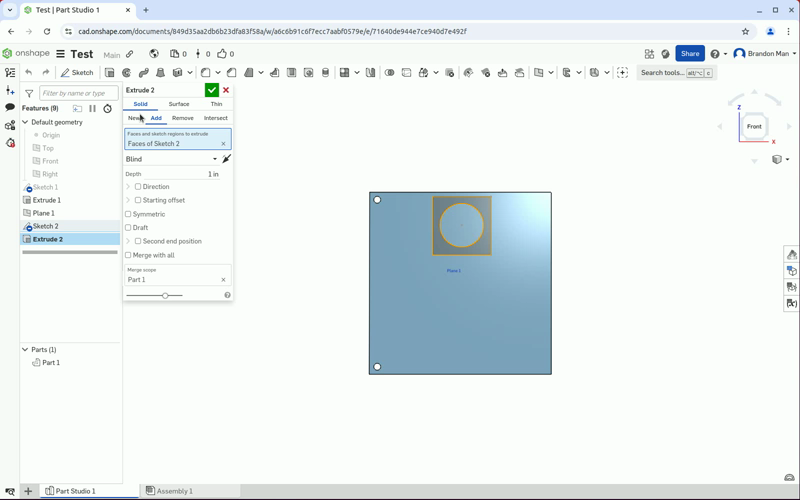
mouse_move(137, 120)
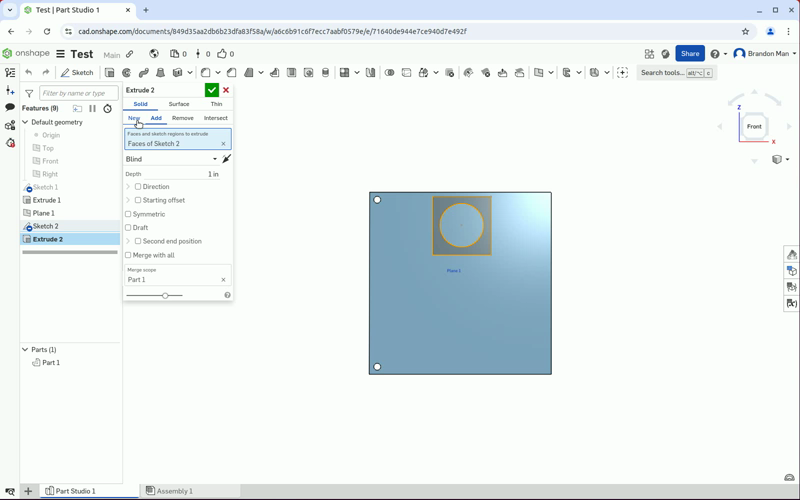
click(137, 120)
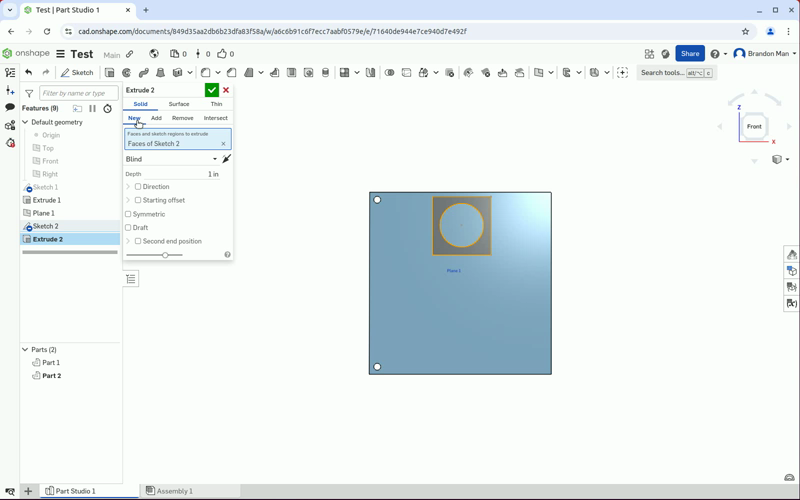
key(tab, 4)
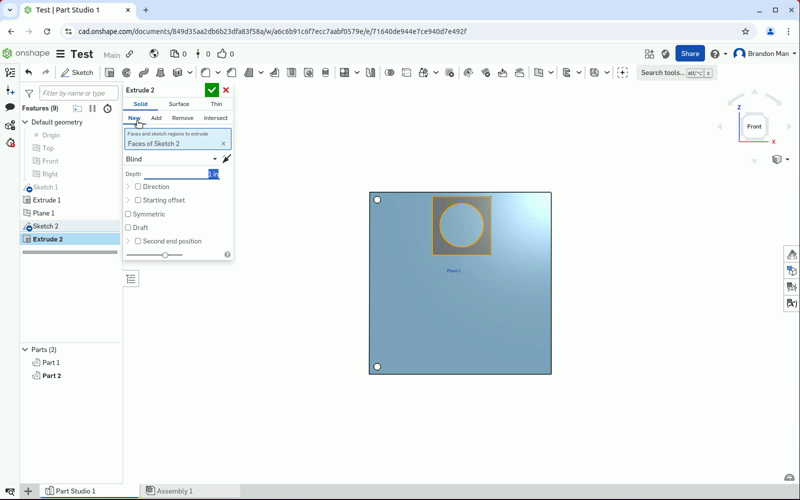
text(3.611)
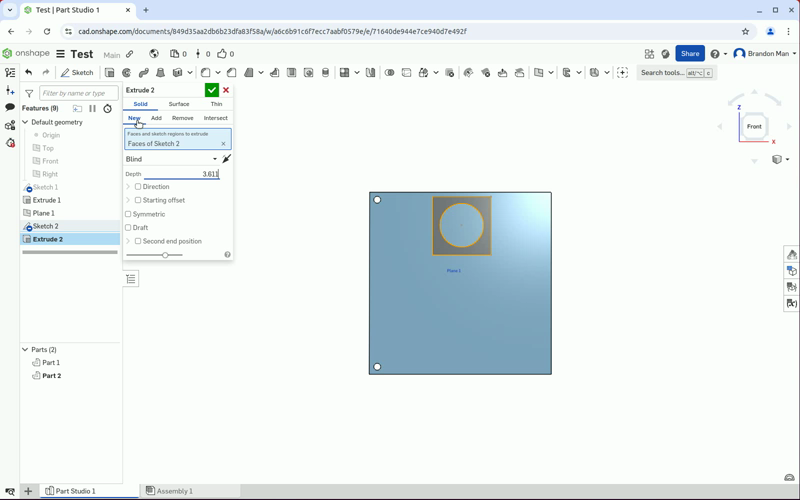
key(enter)
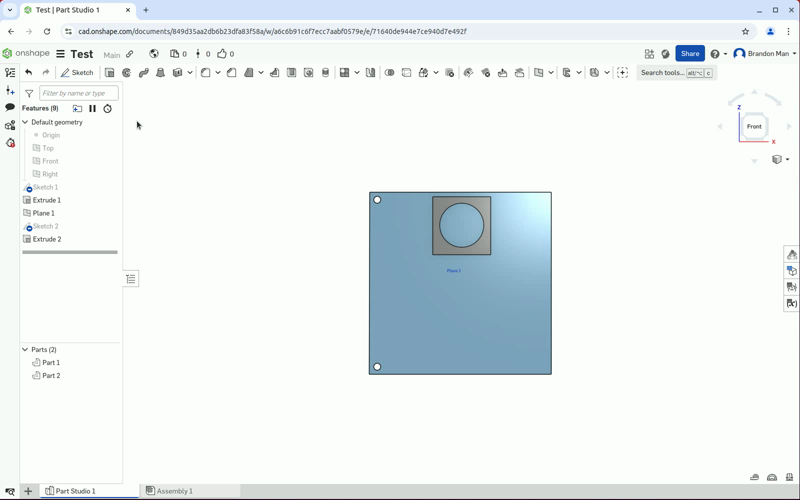
key(shift+h)
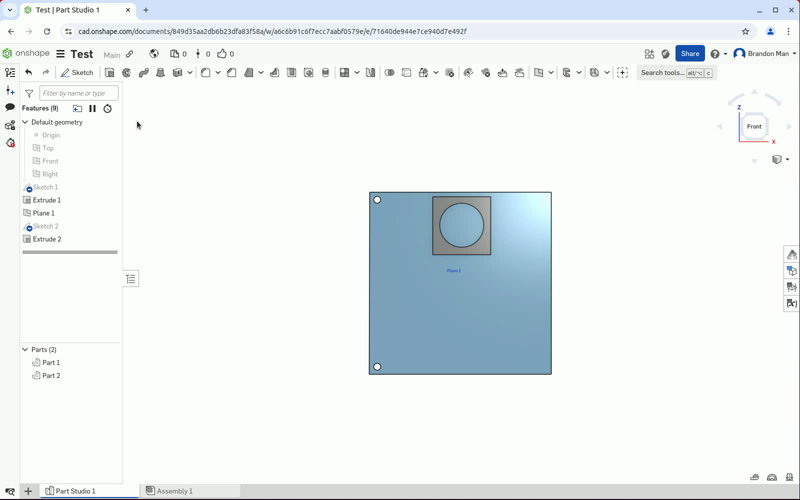
key(shift+h)
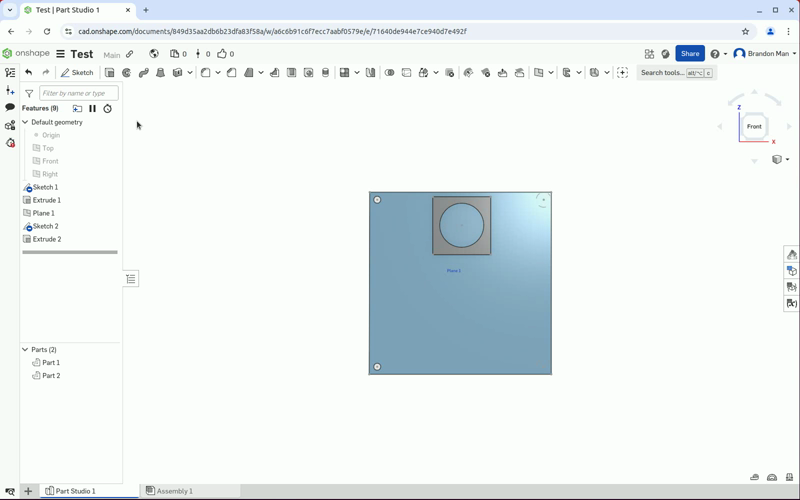
key(shift+7)
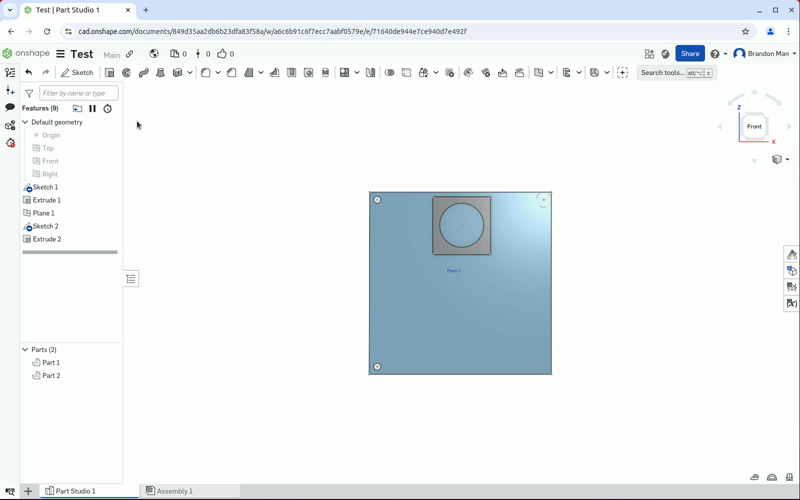
key(left, 2)
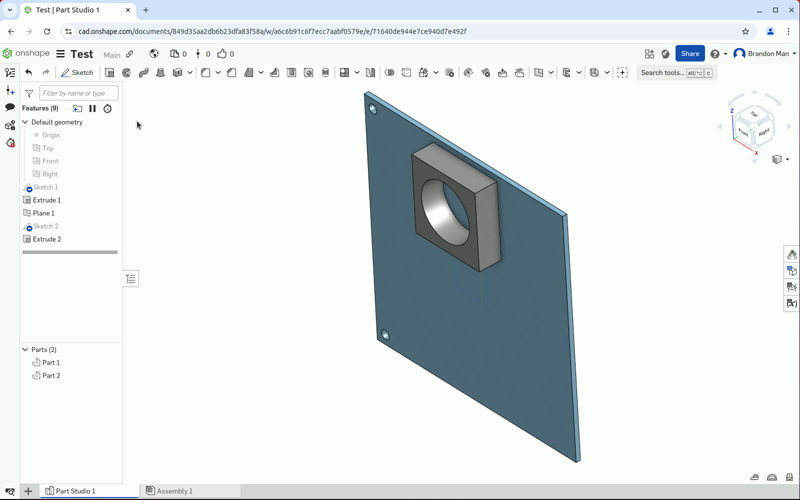
key(down, 2)
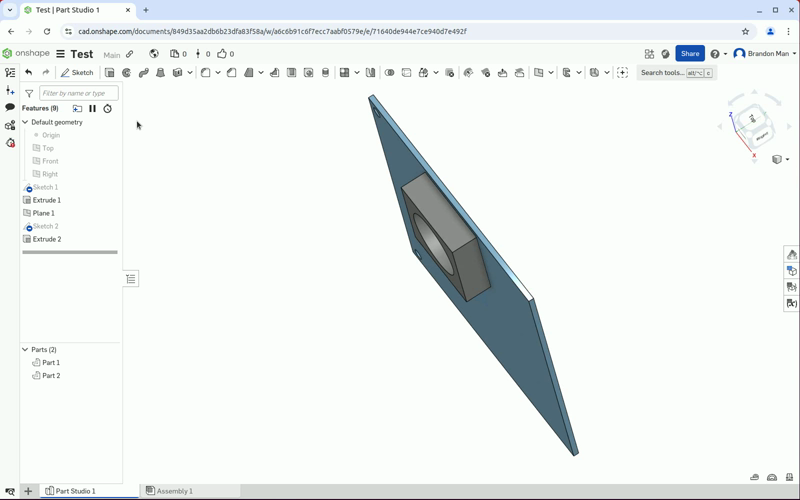
key(up, 2)
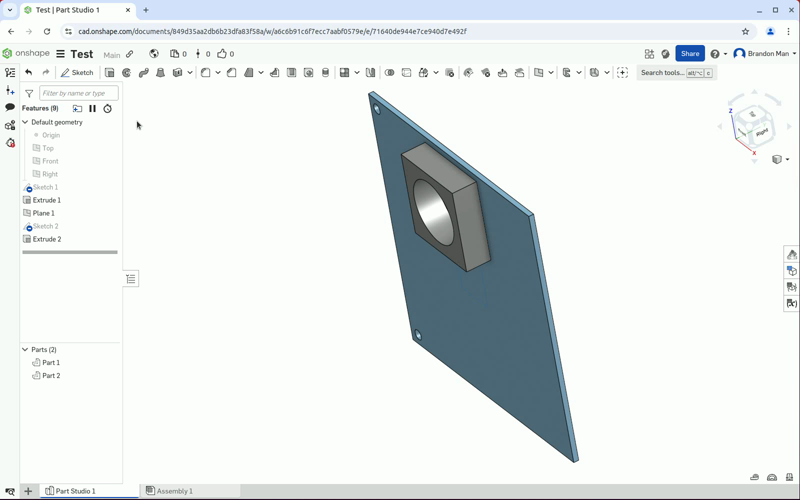
key(right, 2)
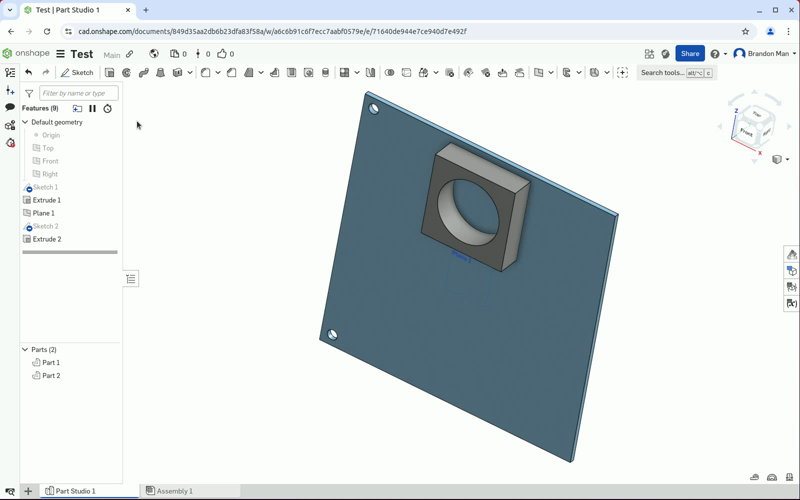
mouse_move(73, 189)
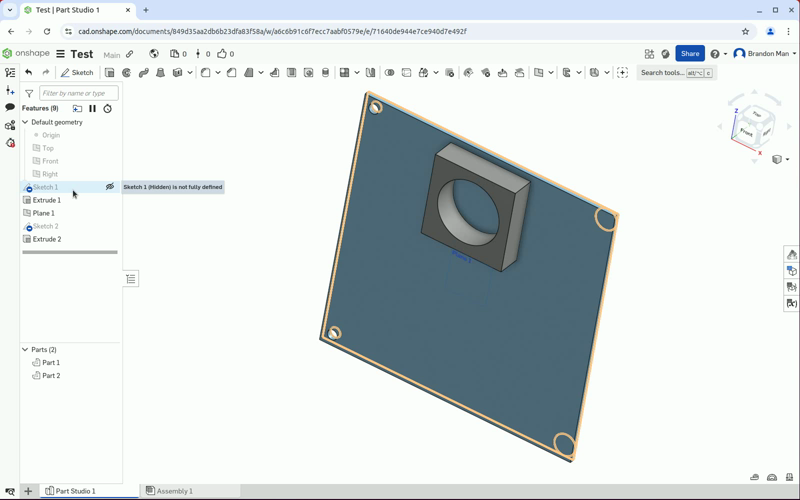
click(73, 189)